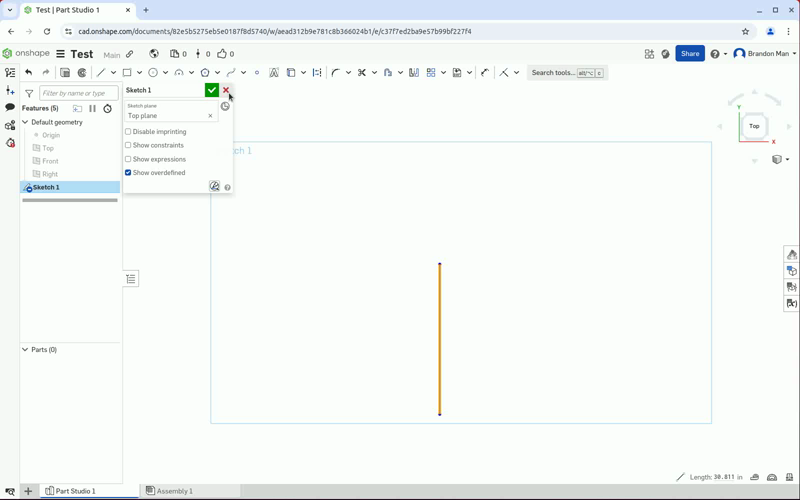
key(shift+h)
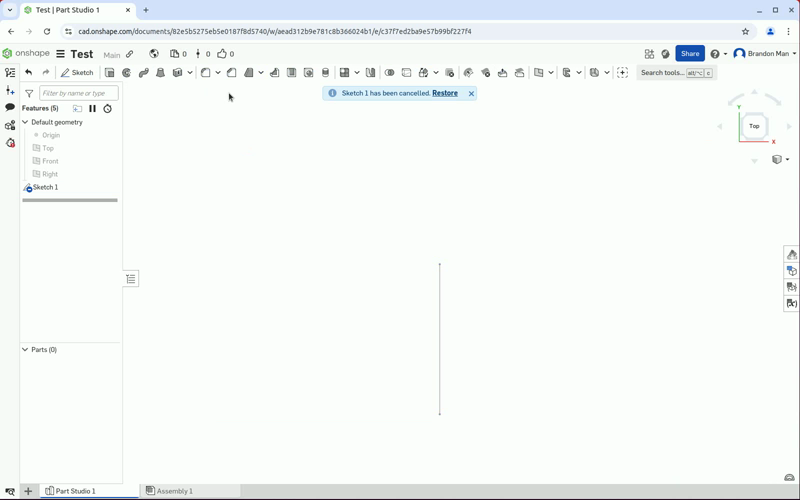
key(shift+s)
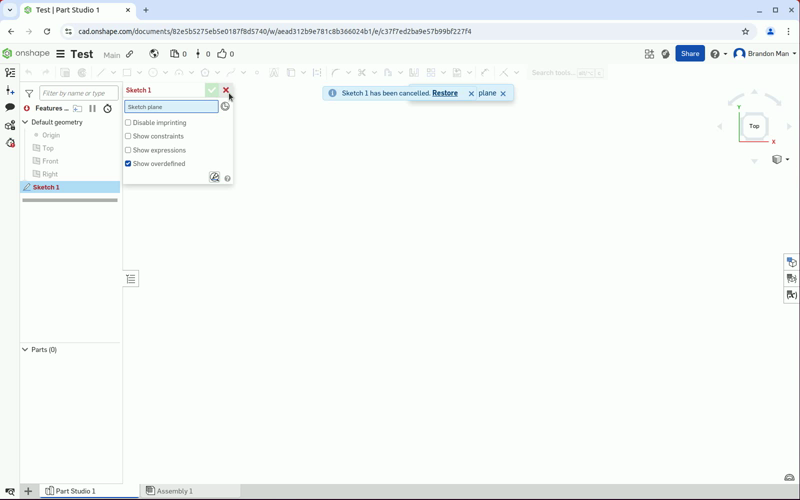
mouse_move(73, 150)
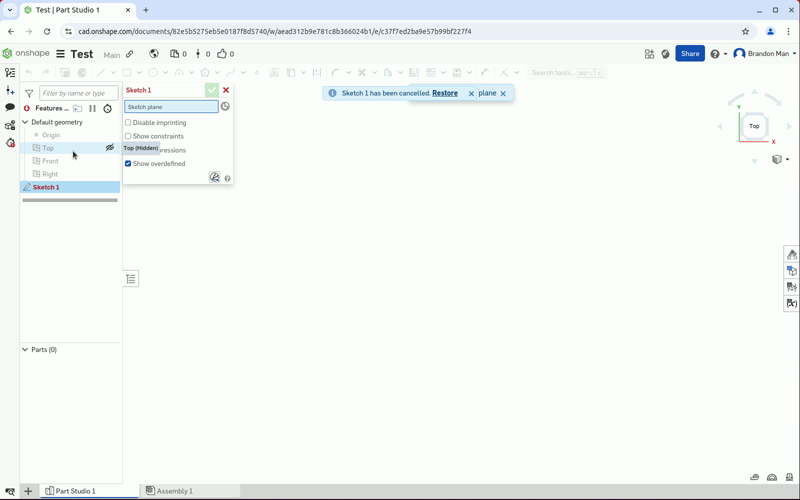
click(73, 150)
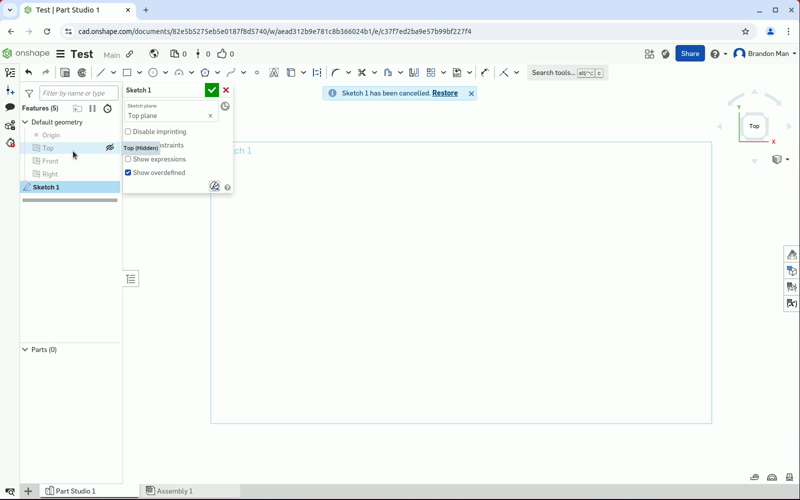
mouse_move(73, 352)
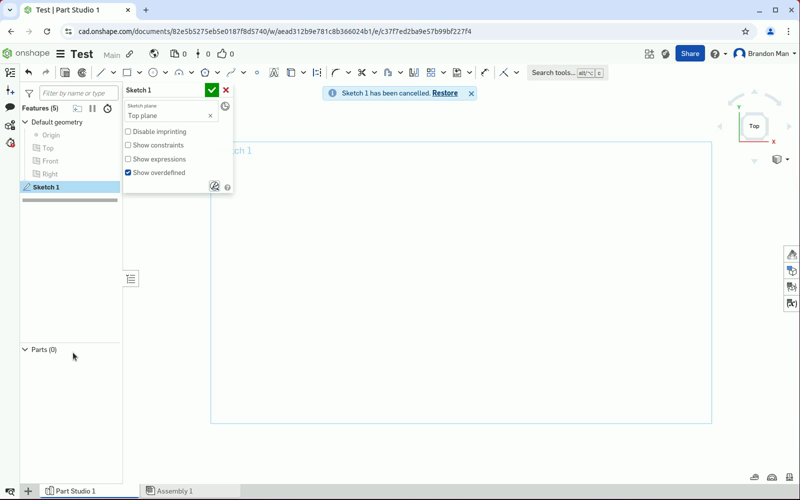
key(y)
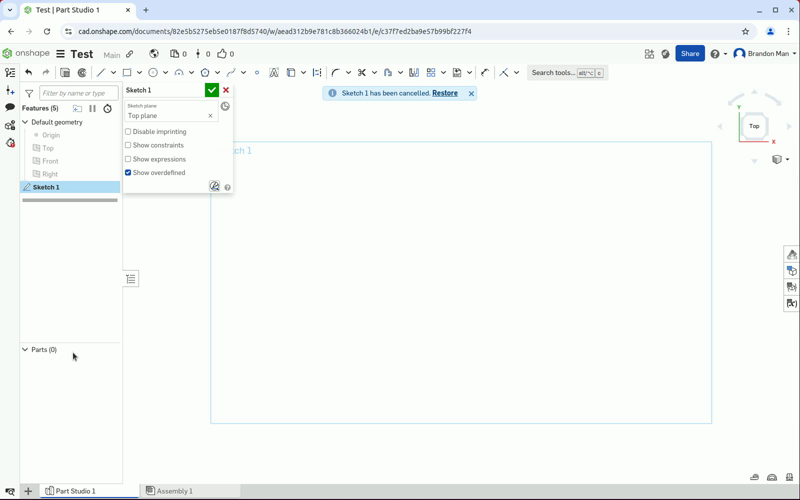
key(l)
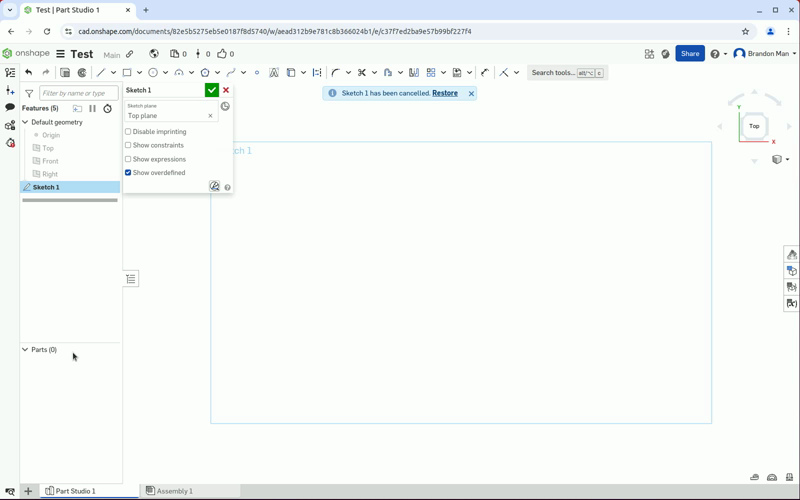
key_down(shift)
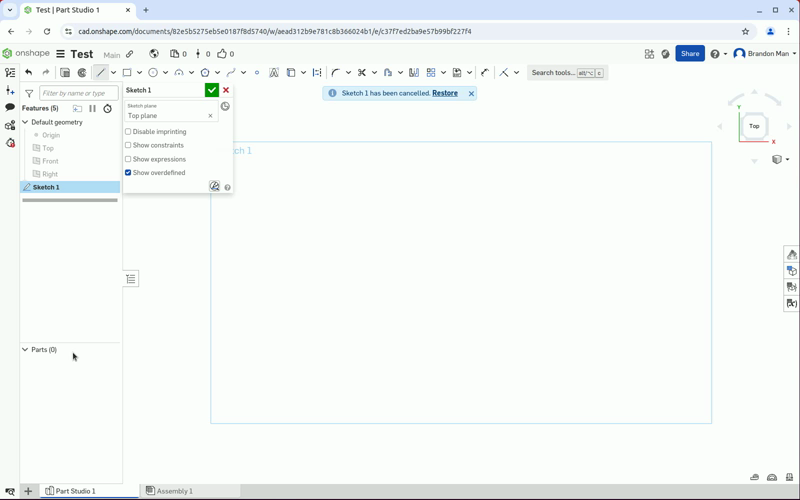
mouse_move(363, 339)
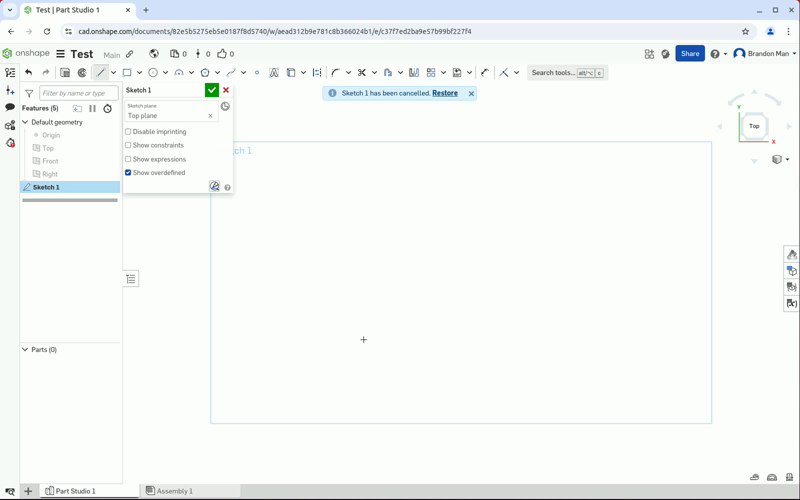
click(363, 339)
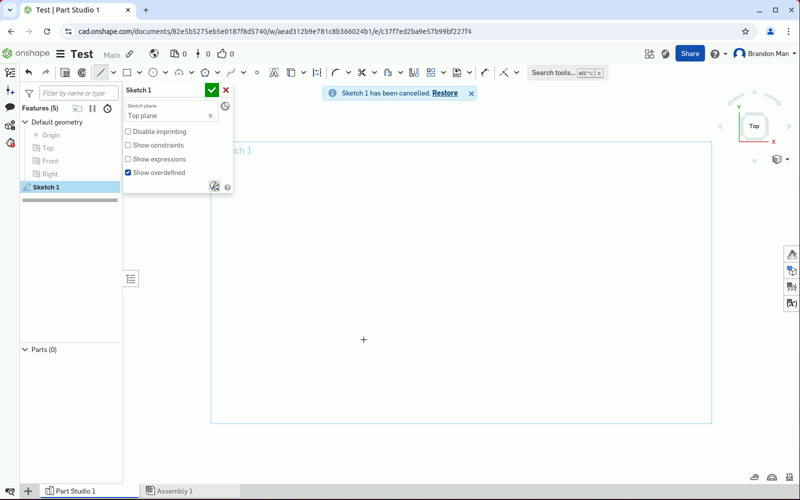
key_up(shift)
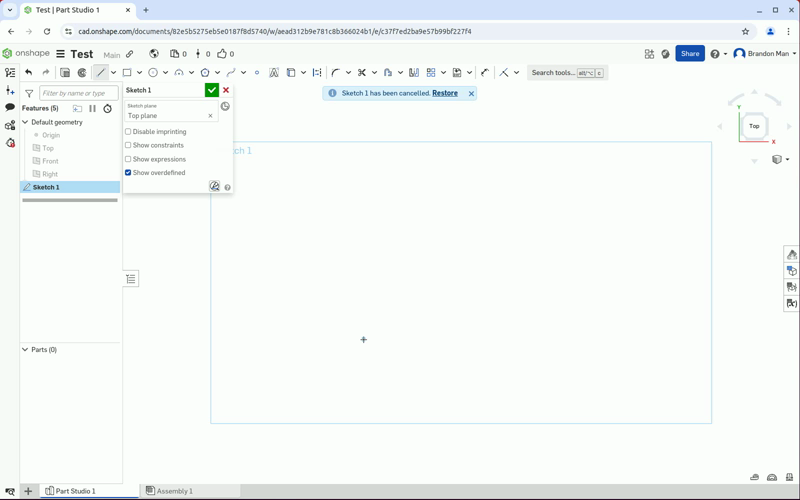
key_down(shift)
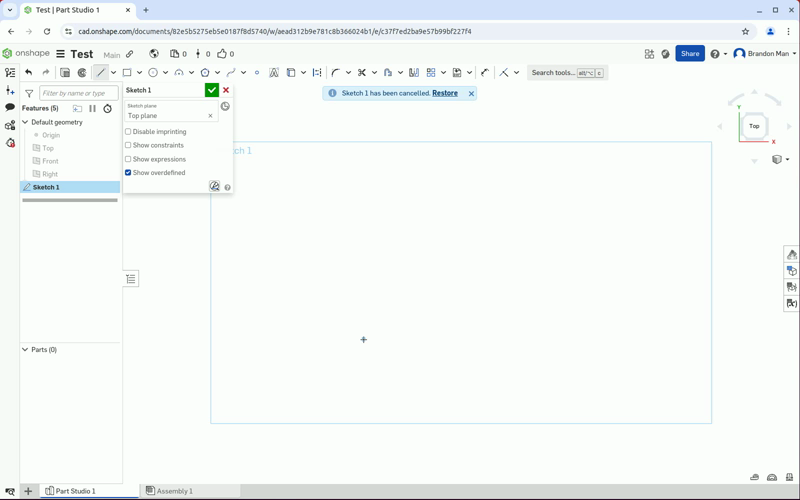
mouse_move(461, 394)
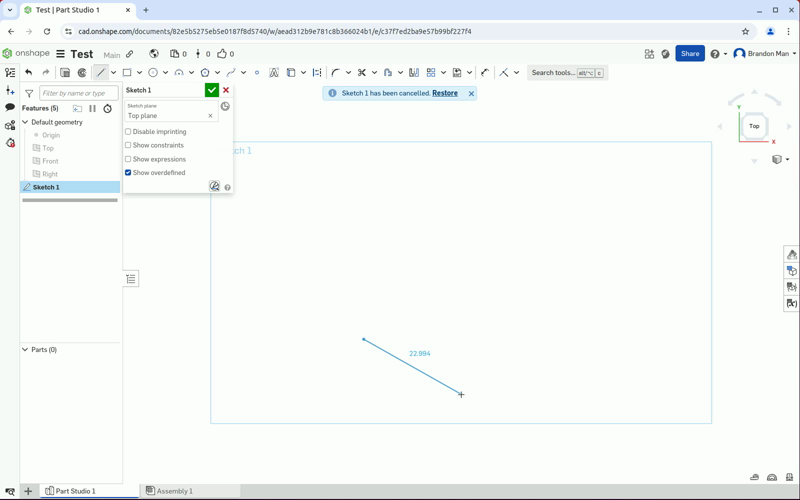
click(461, 394)
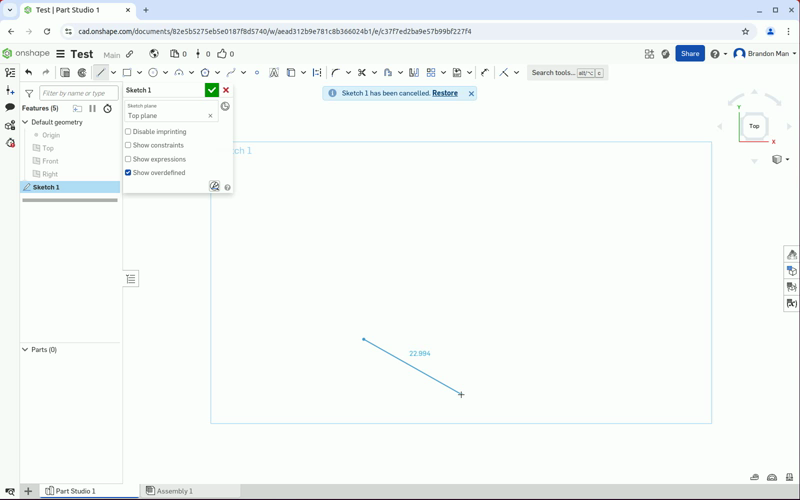
key_up(shift)
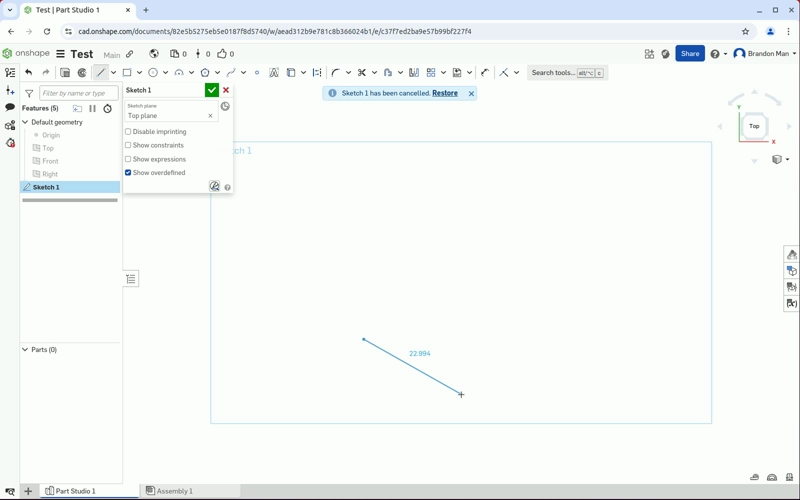
key_down(shift)
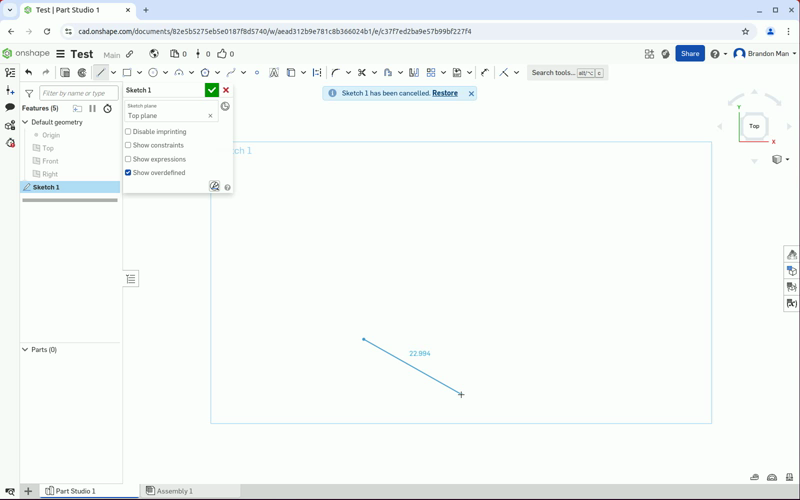
mouse_move(557, 339)
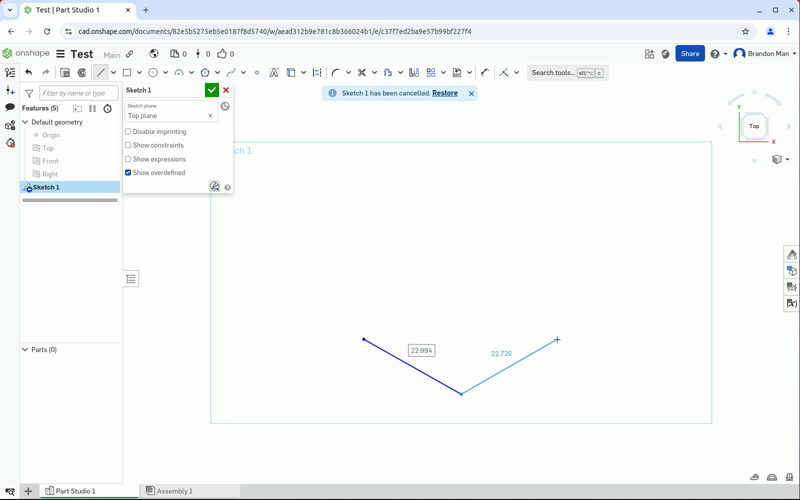
click(557, 339)
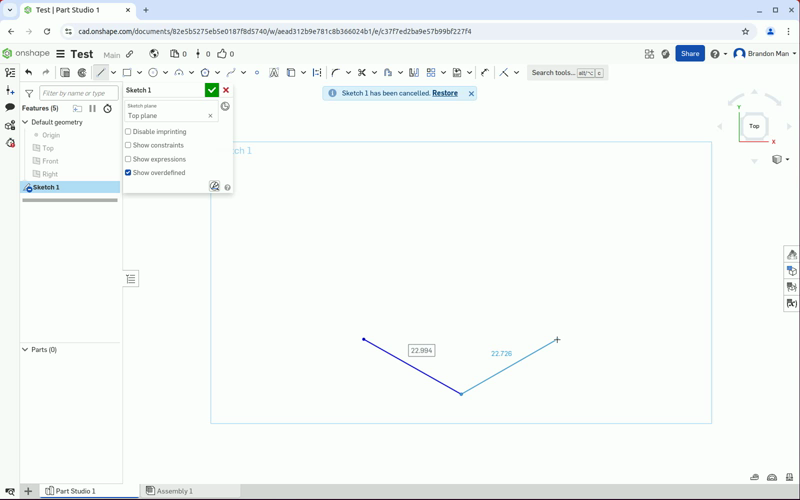
key_up(shift)
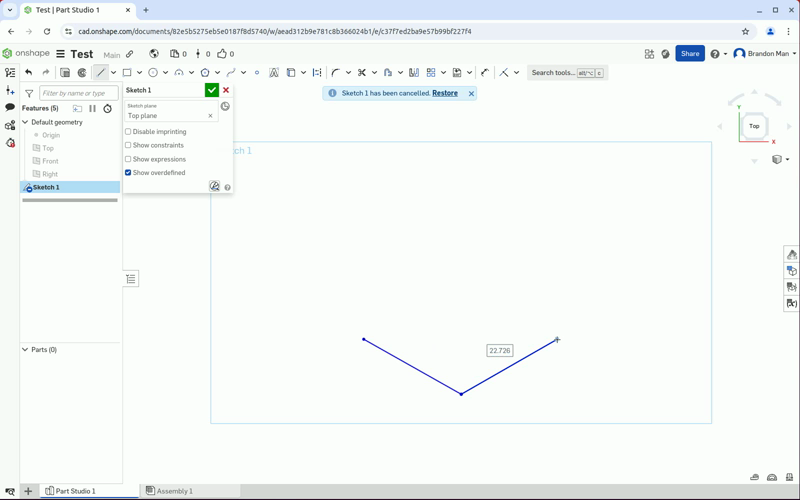
key_down(shift)
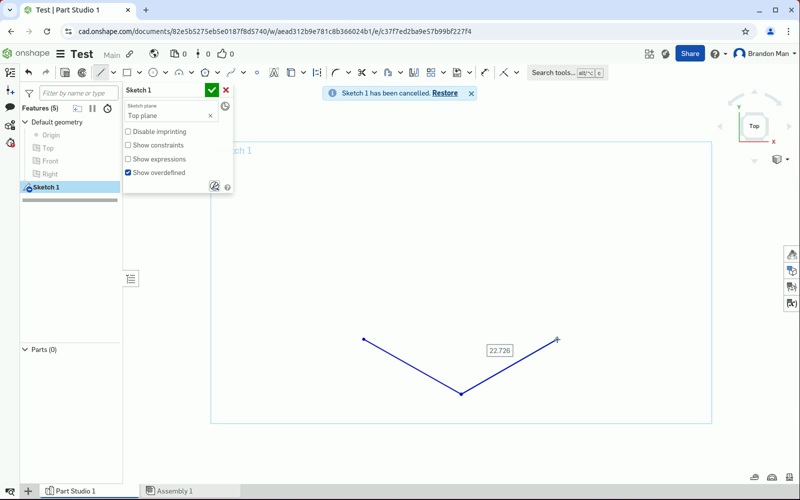
mouse_move(557, 227)
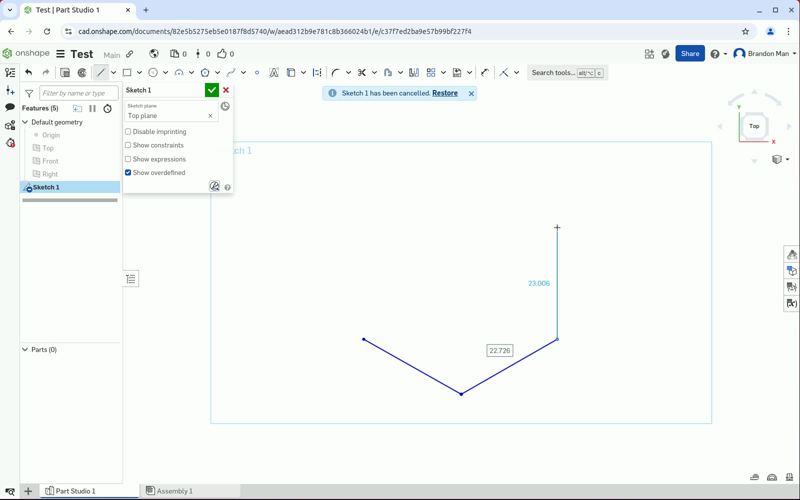
click(557, 227)
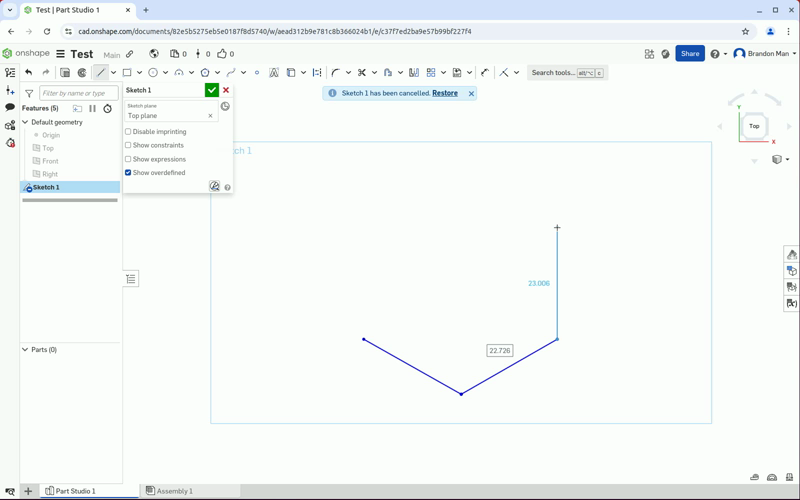
key_up(shift)
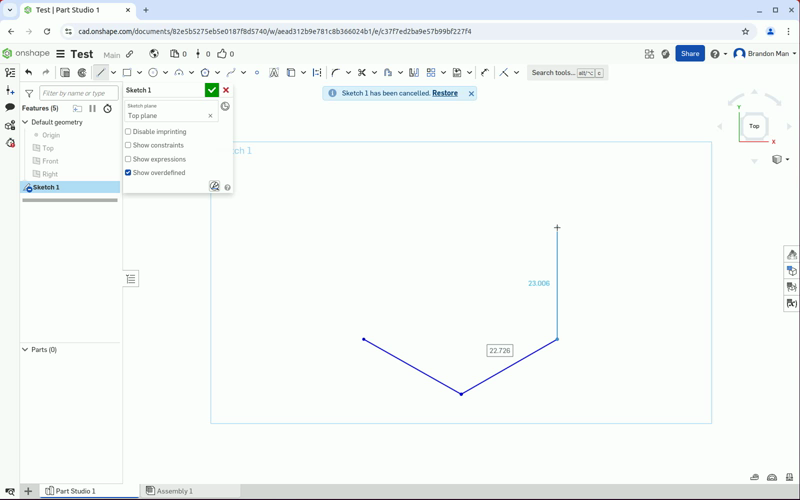
key_down(shift)
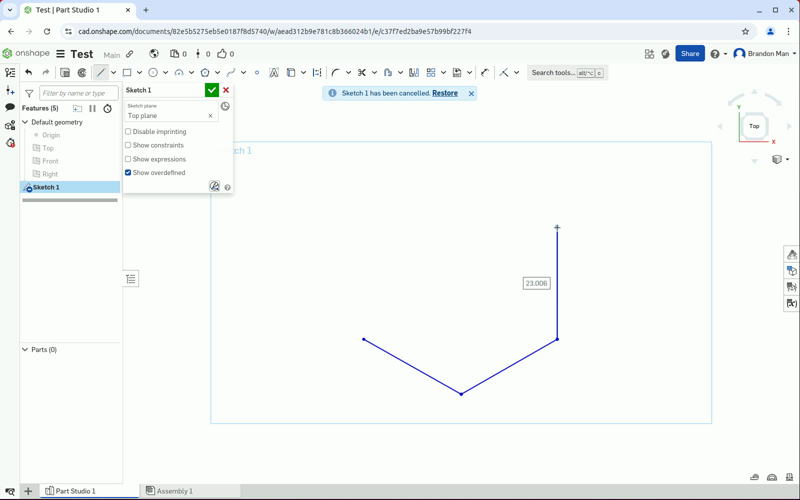
mouse_move(461, 171)
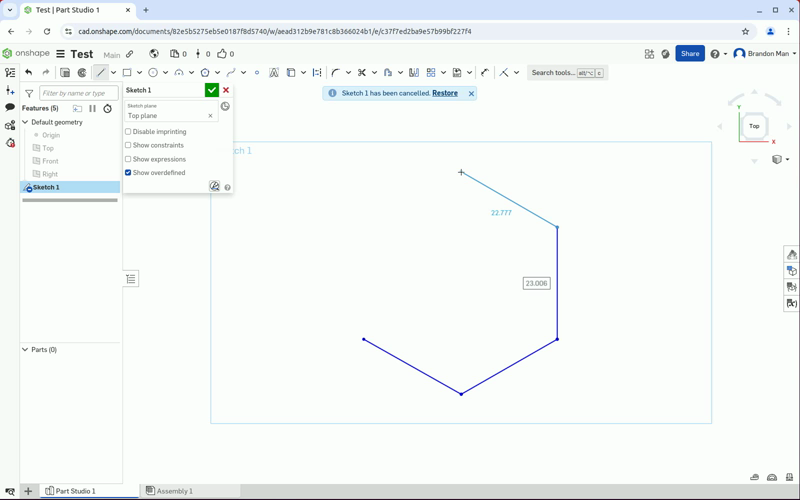
click(461, 171)
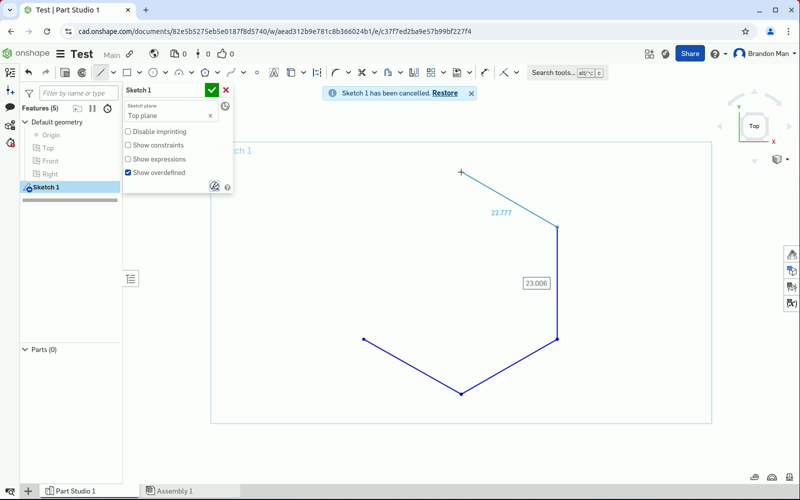
key_up(shift)
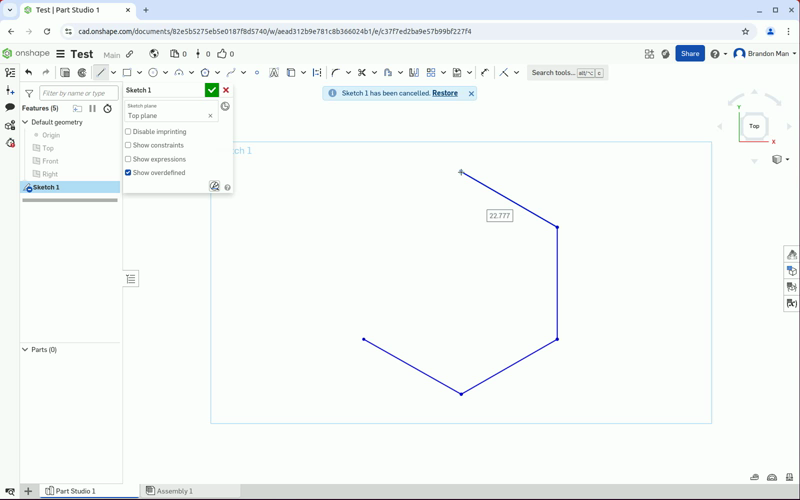
key_down(shift)
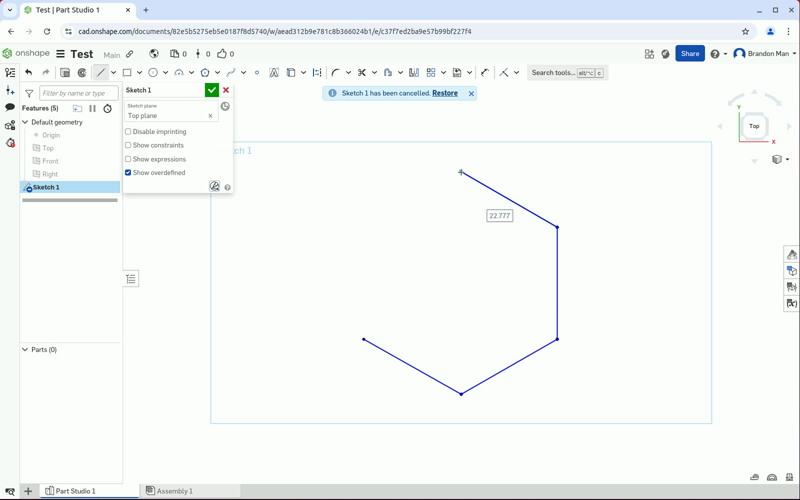
mouse_move(363, 227)
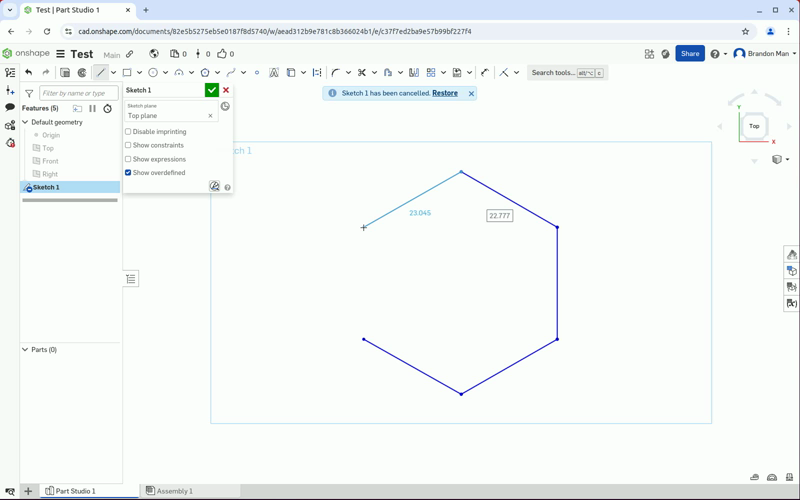
click(363, 227)
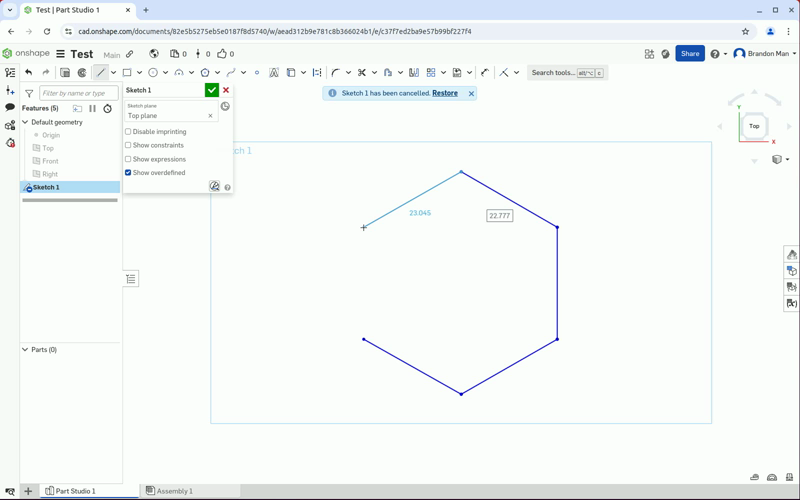
key_up(shift)
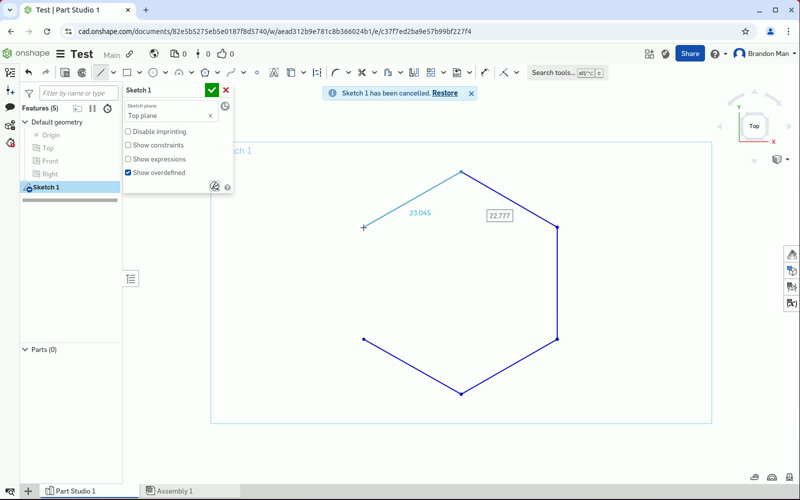
key_down(shift)
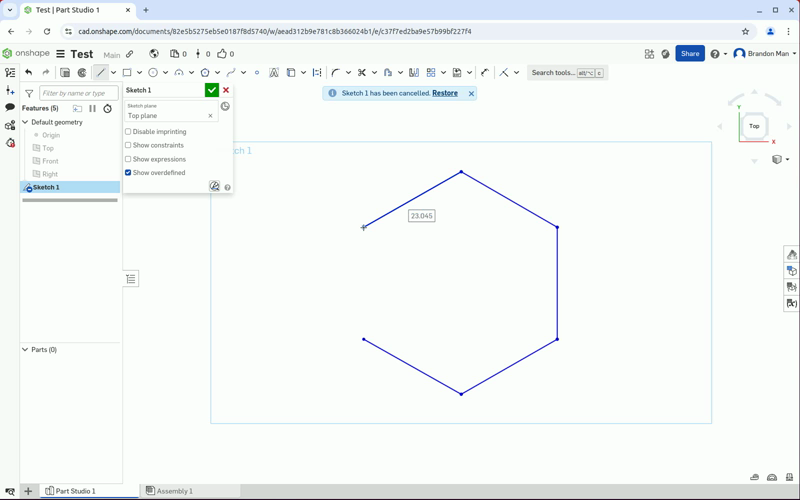
mouse_move(363, 339)
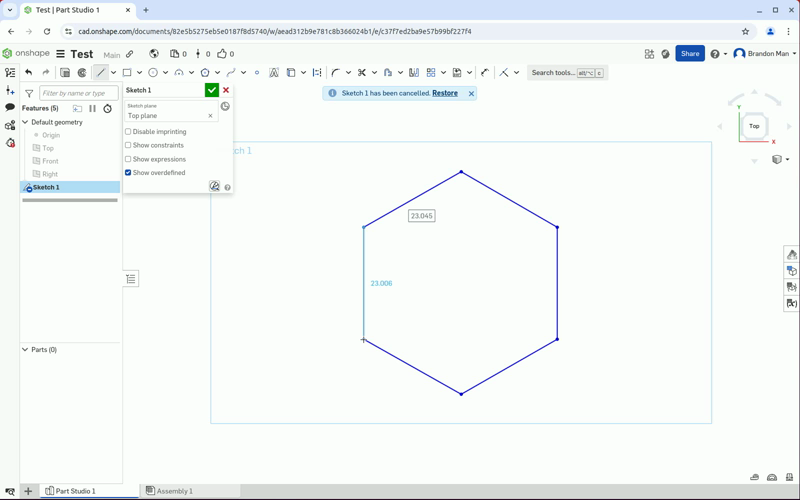
key_up(shift)
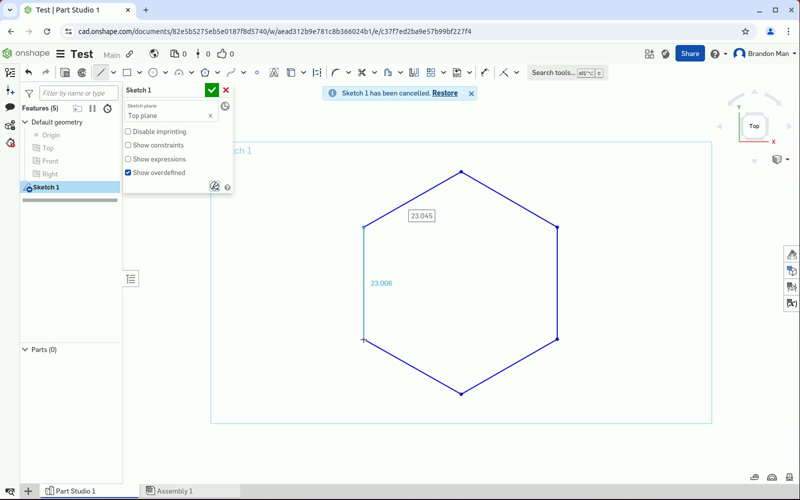
click(363, 339)
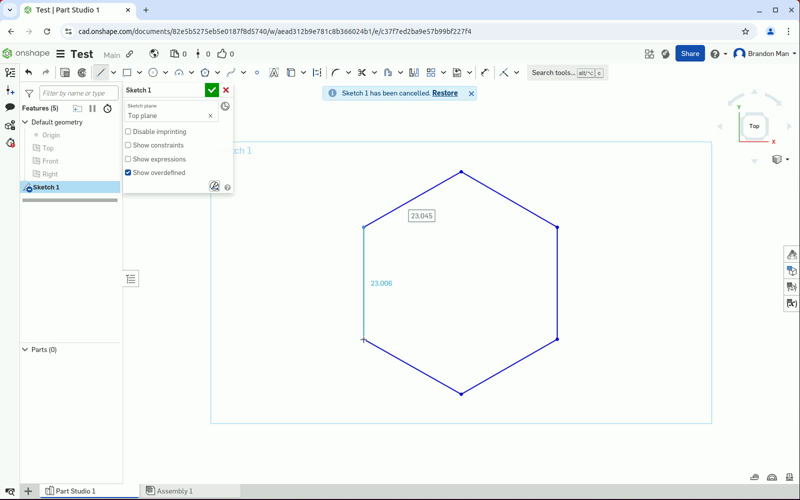
key(esc)
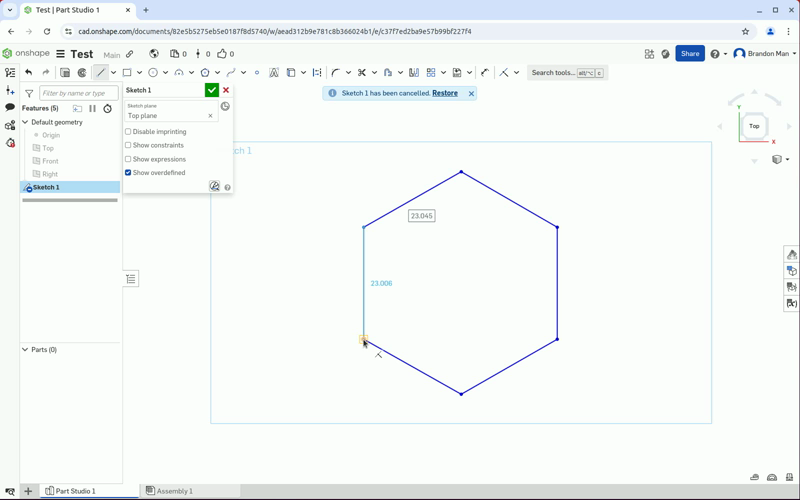
key(c)
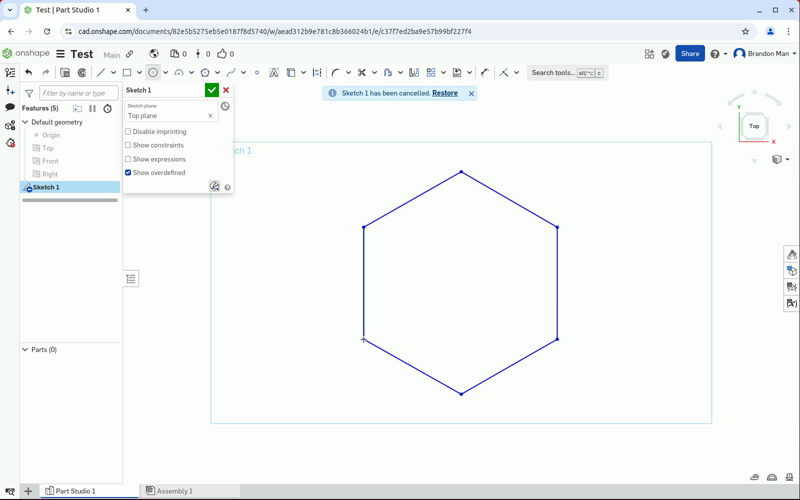
key_down(shift)
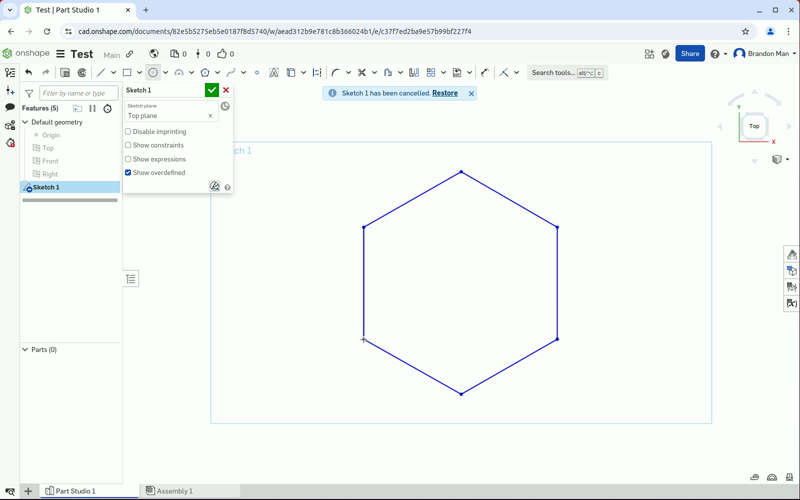
mouse_move(461, 284)
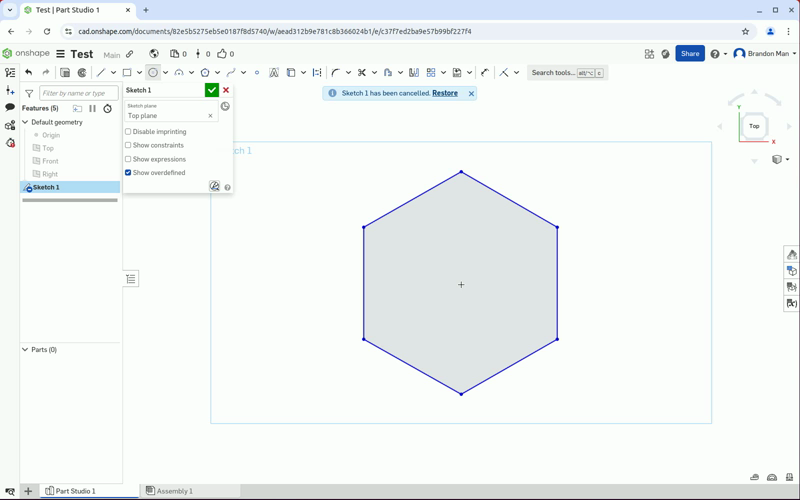
click(461, 284)
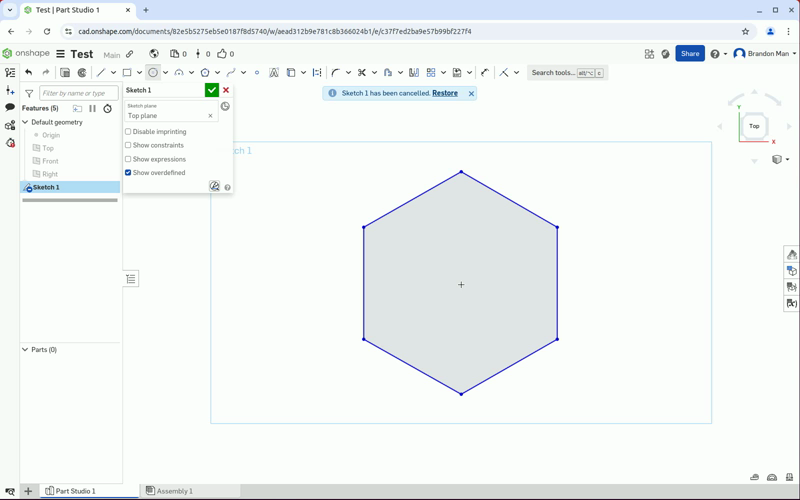
key_up(shift)
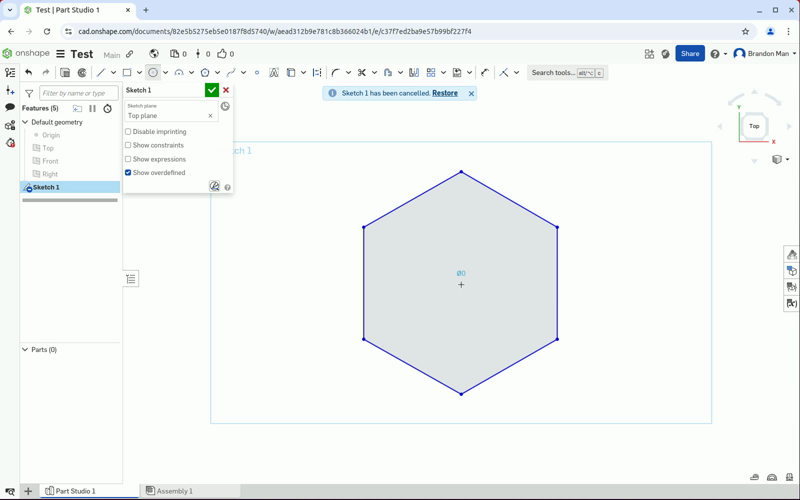
mouse_move(549, 284)
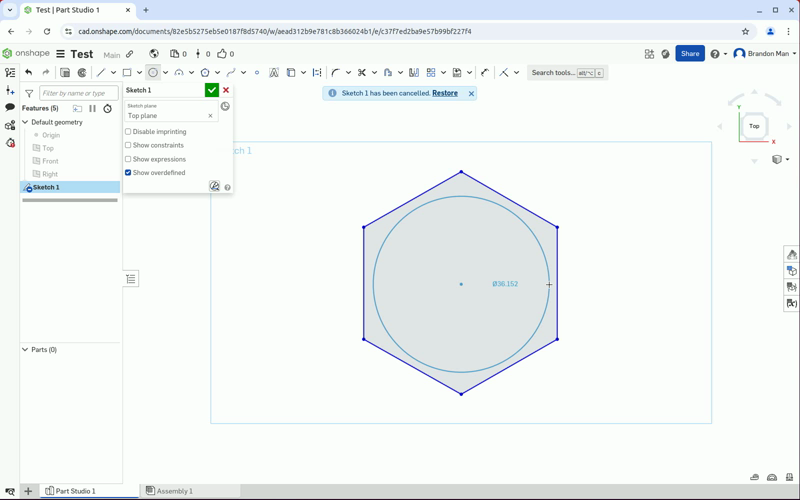
click(549, 284)
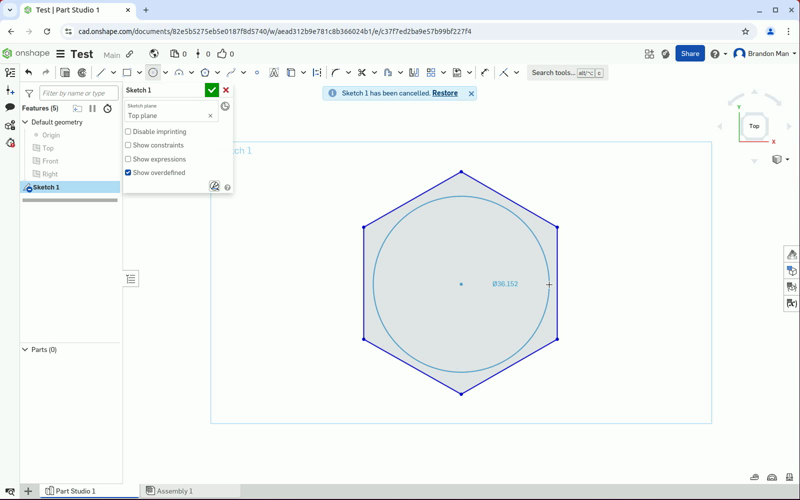
key(esc)
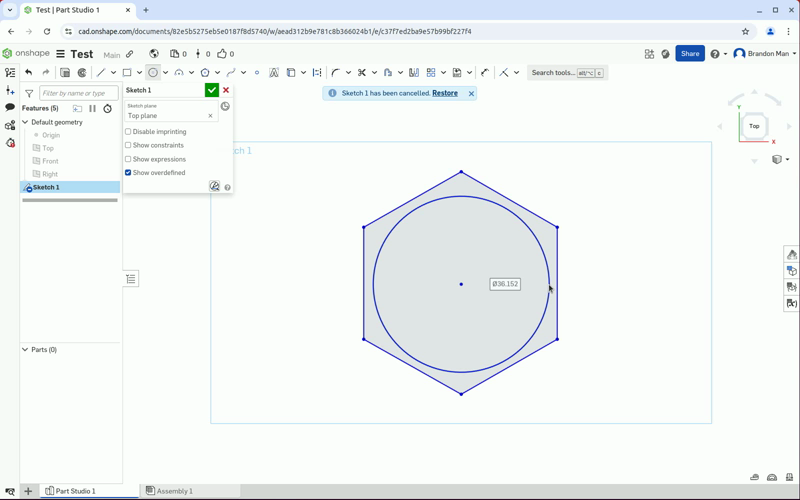
mouse_move(381, 340)
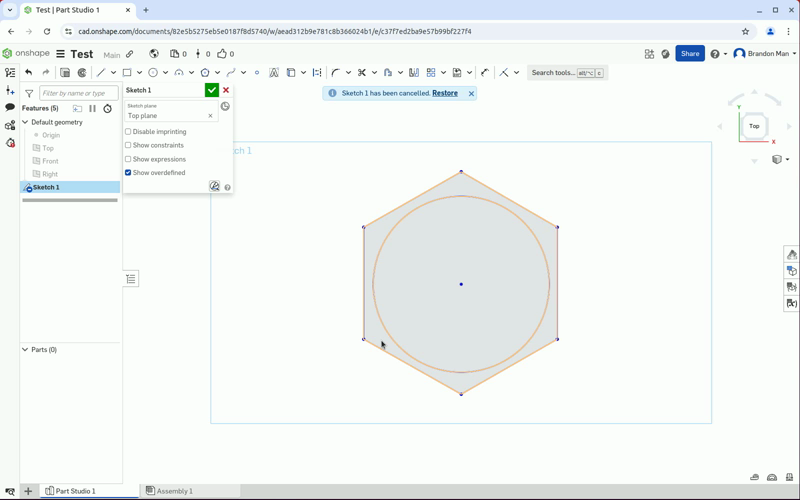
click(381, 340)
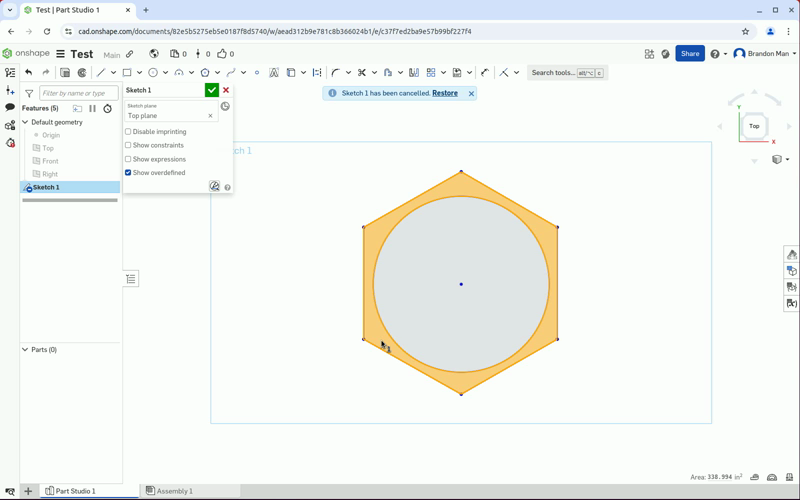
mouse_move(73, 352)
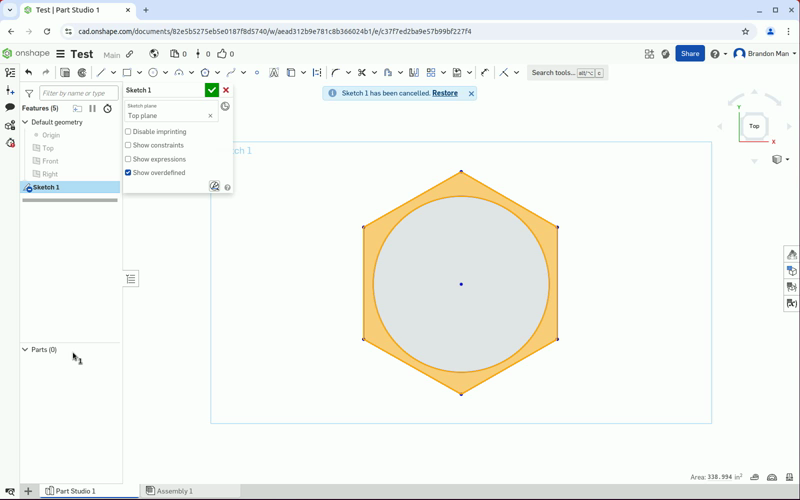
key(shift+y)
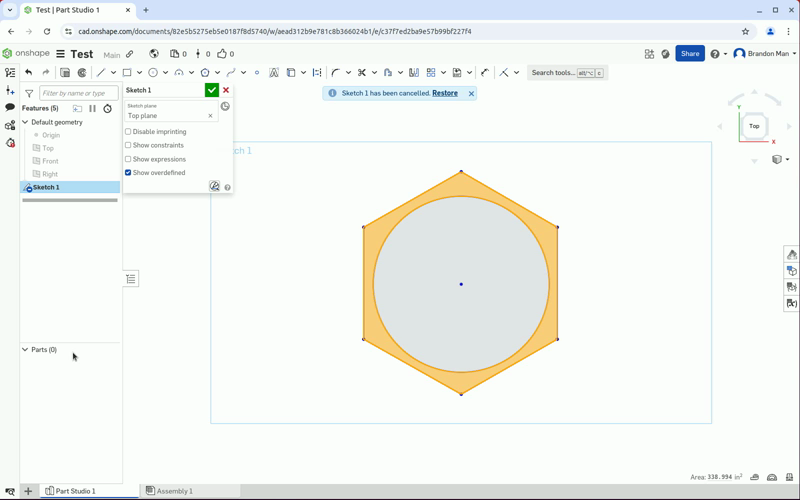
key(shift+e)
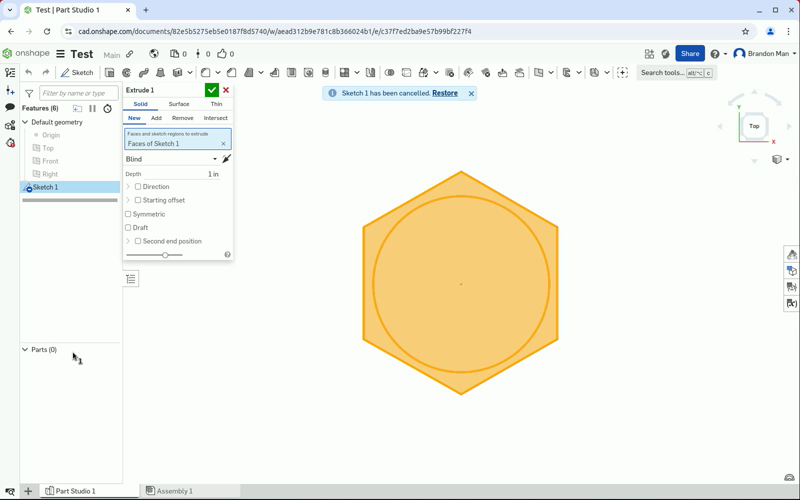
mouse_move(143, 106)
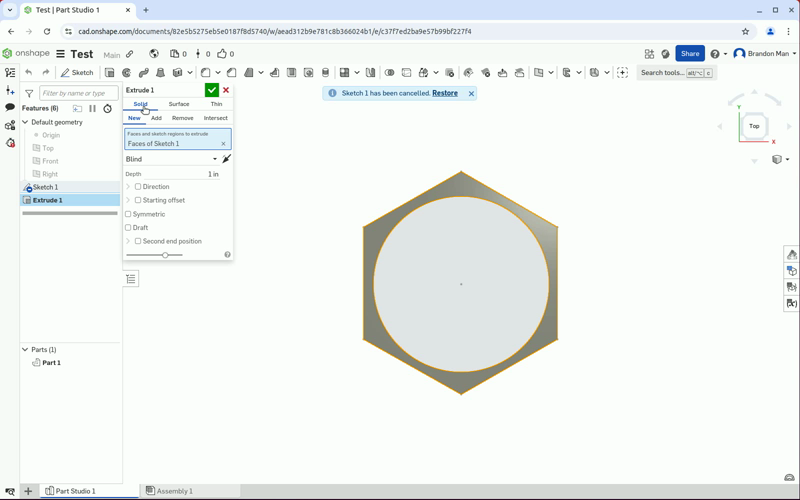
click(143, 106)
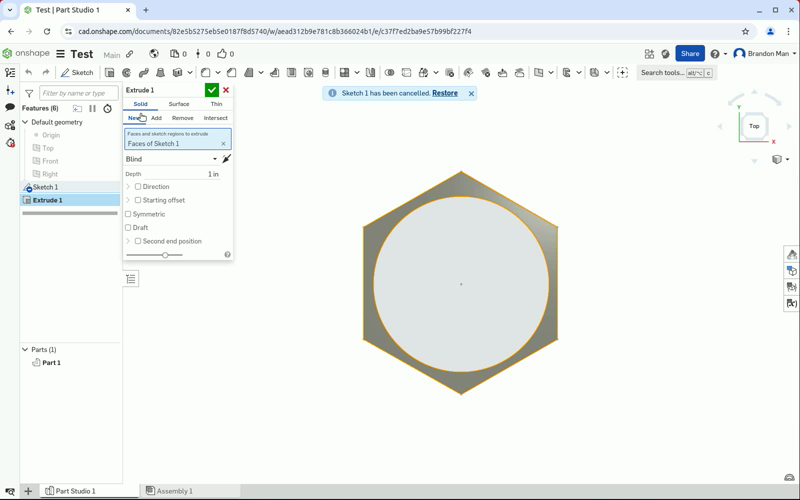
mouse_move(137, 120)
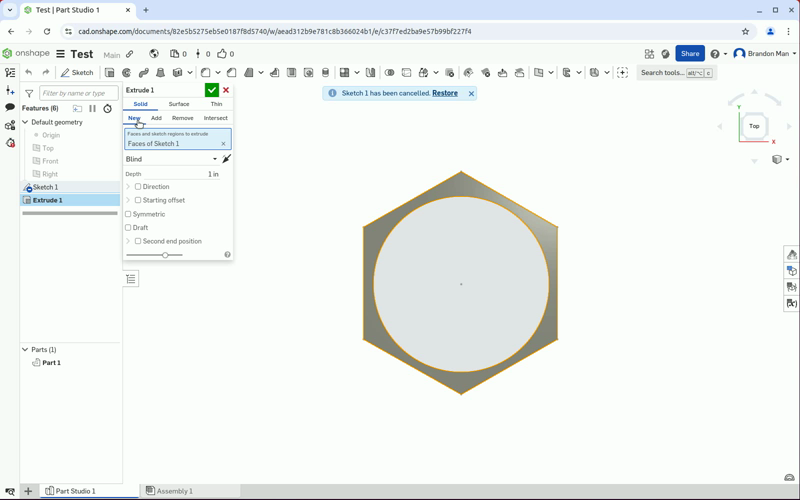
click(137, 120)
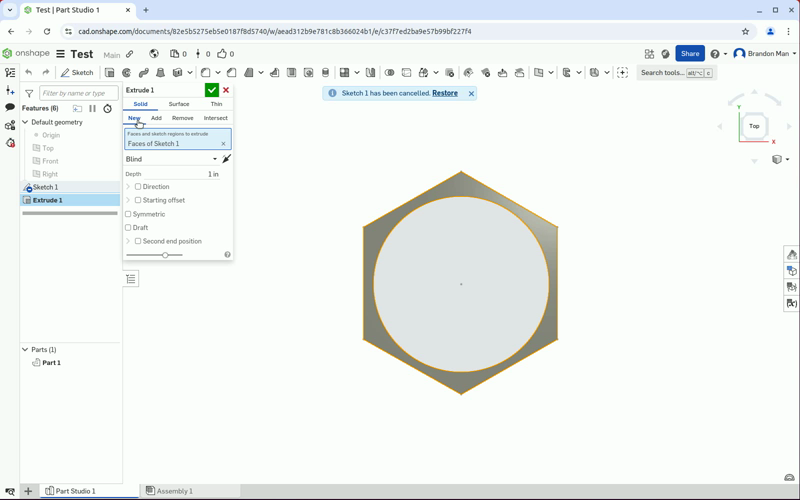
key(tab, 4)
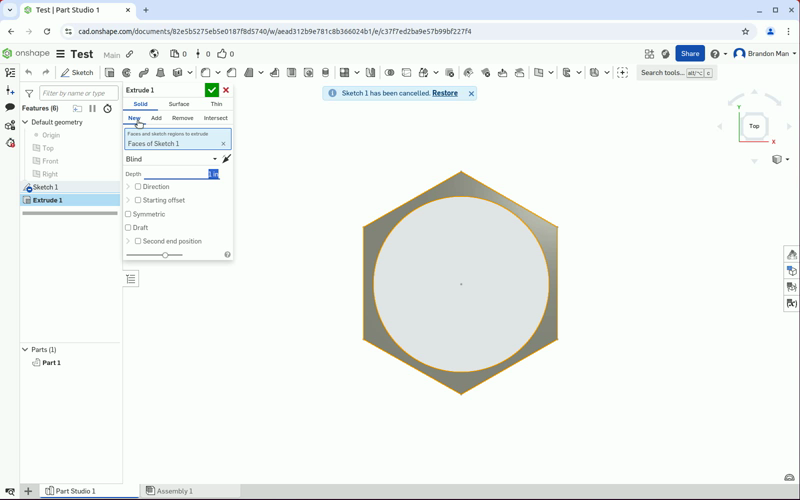
text(8.906)
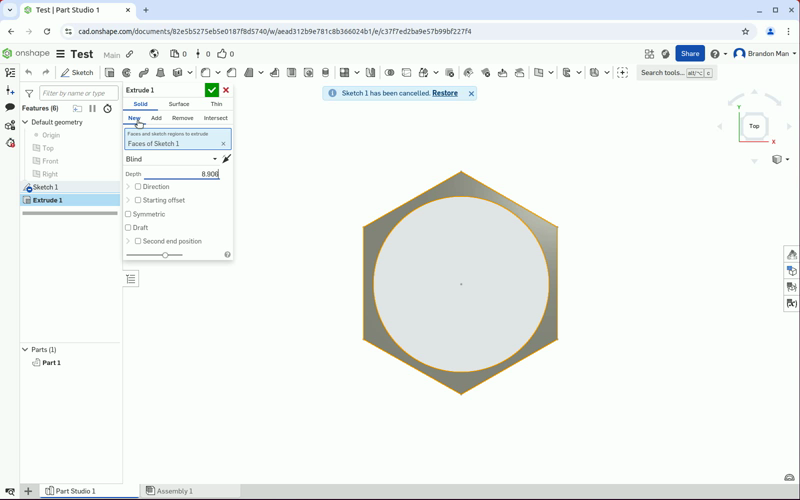
key(enter)
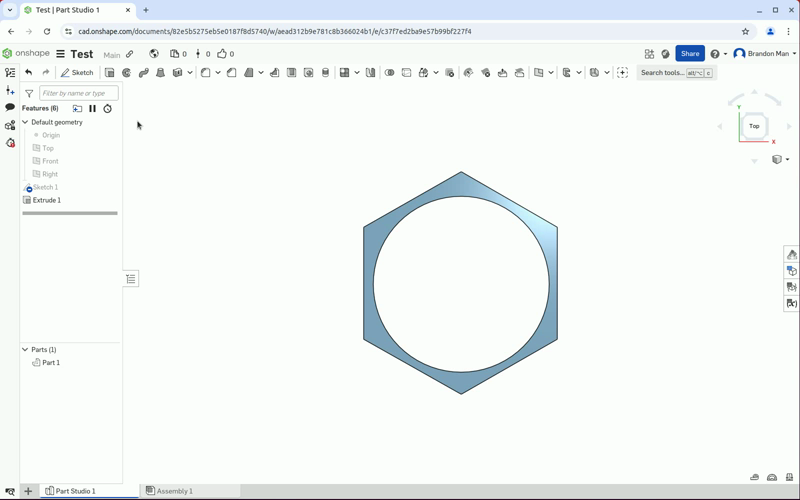
key(shift+h)
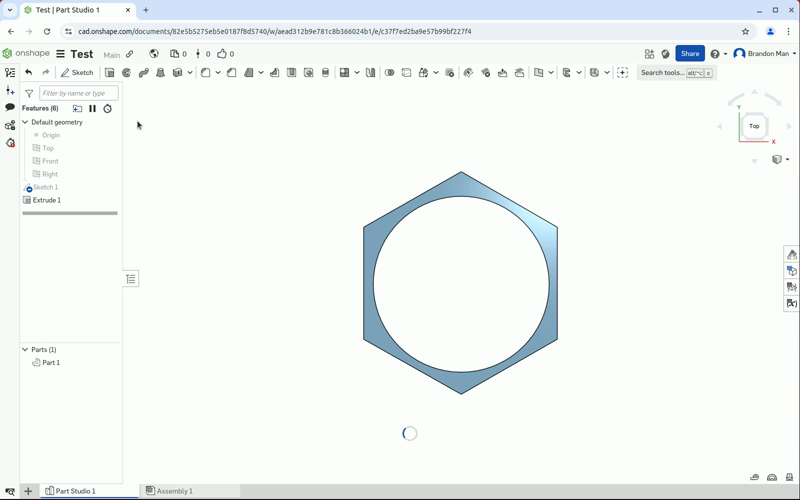
key(shift+h)
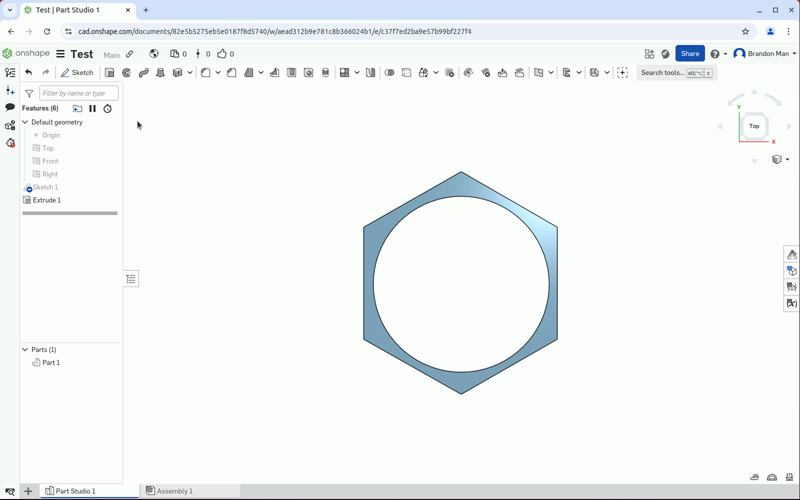
mouse_move(73, 189)
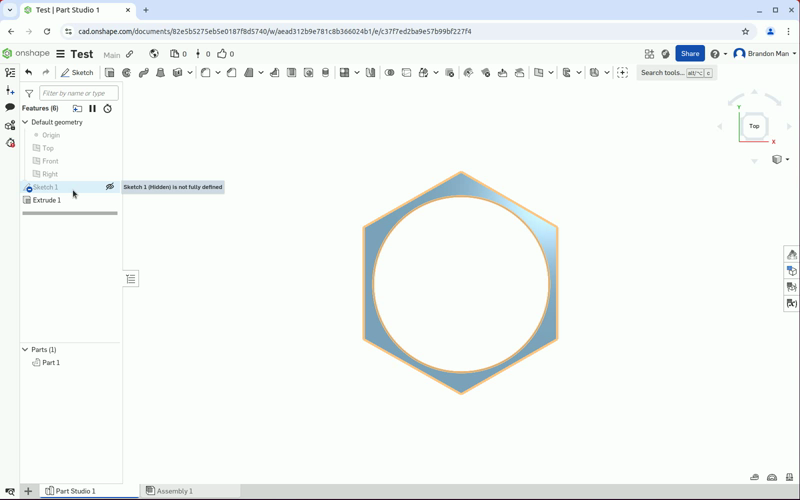
click(73, 189)
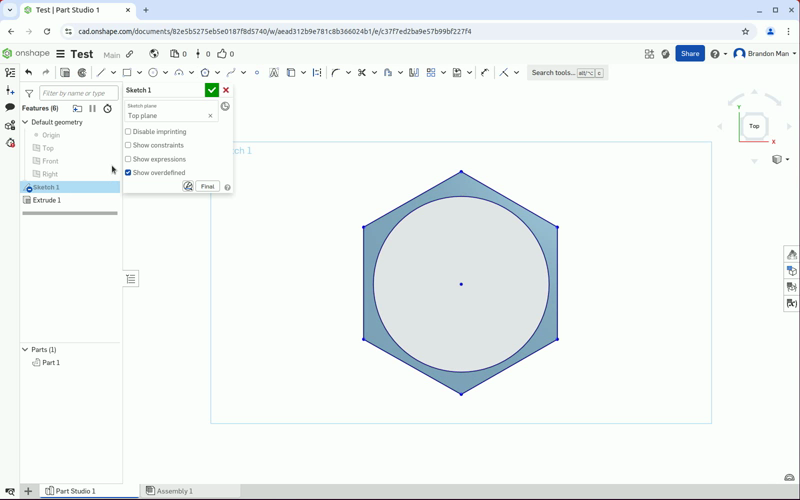
mouse_move(229, 92)
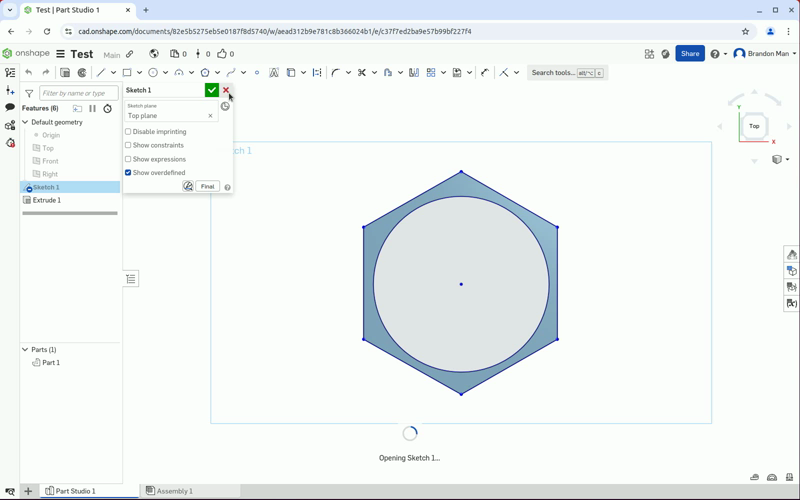
click(229, 92)
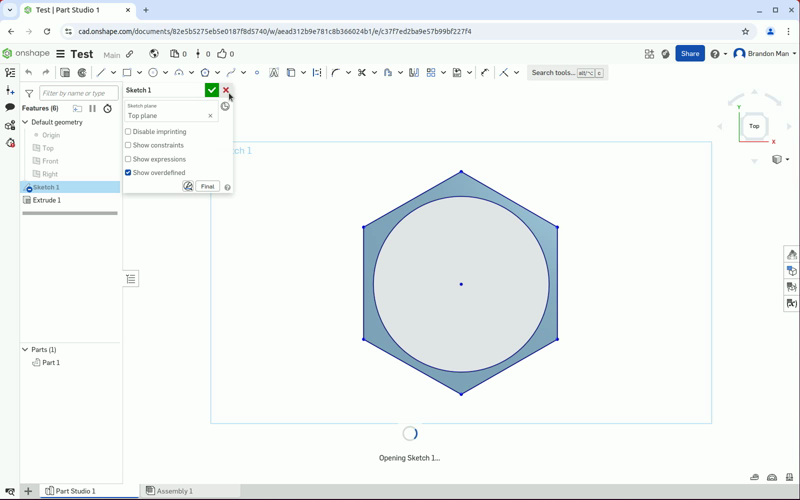
key(shift+s)
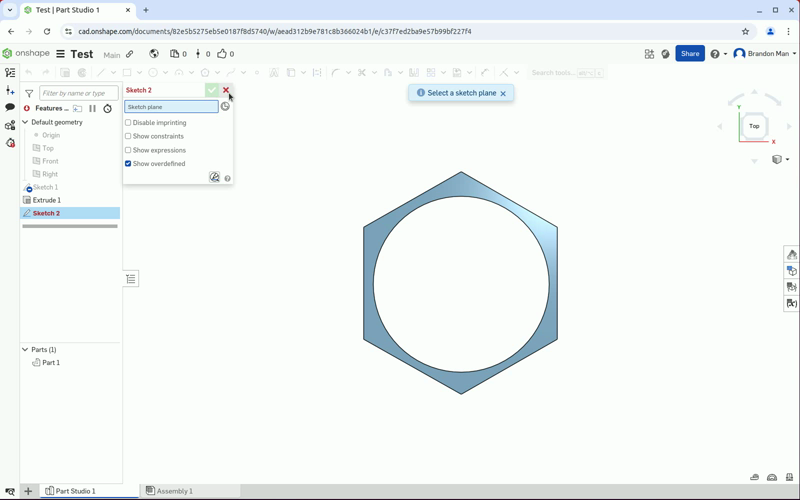
mouse_move(73, 150)
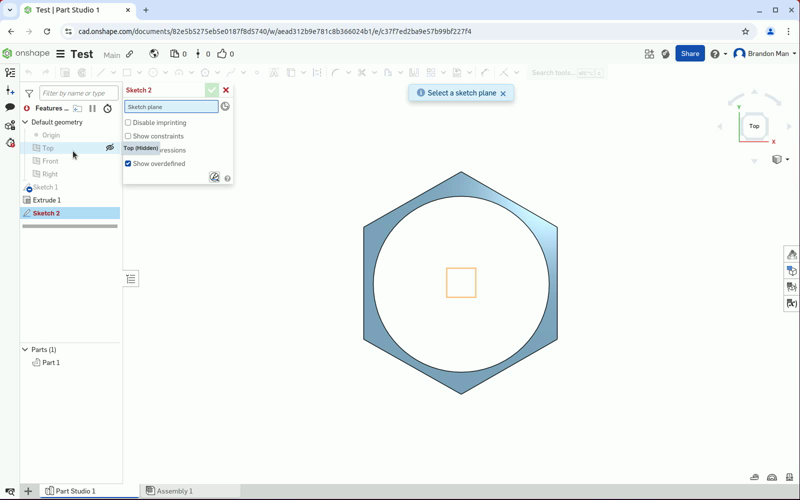
click(73, 150)
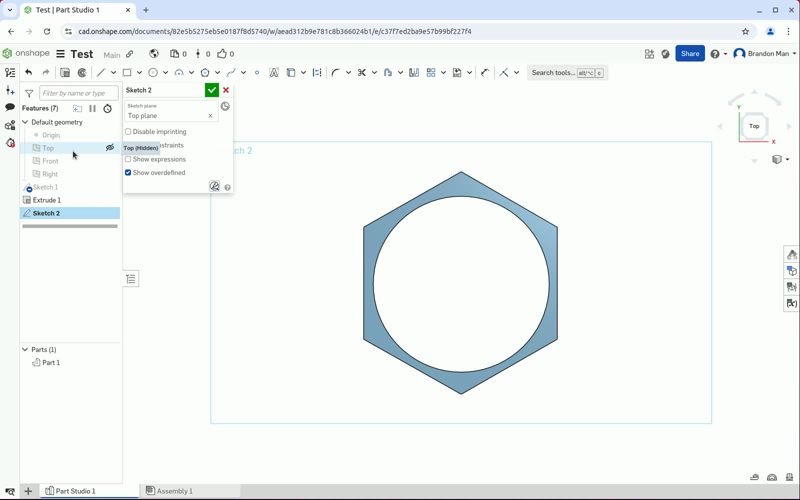
mouse_move(73, 352)
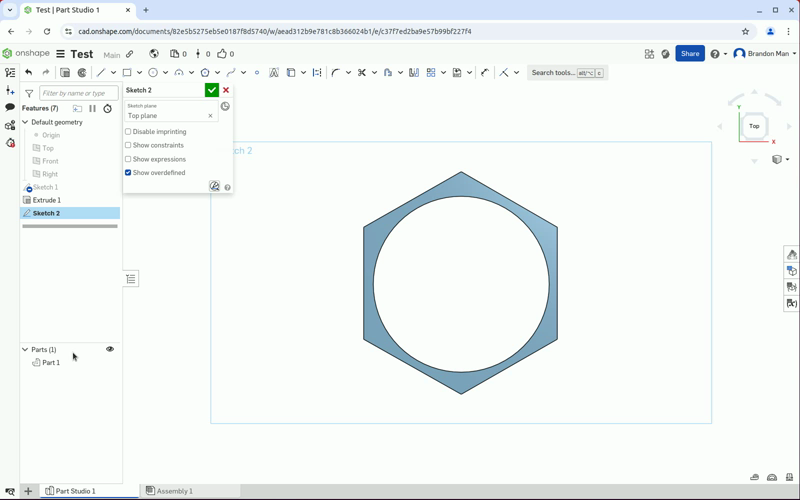
key(y)
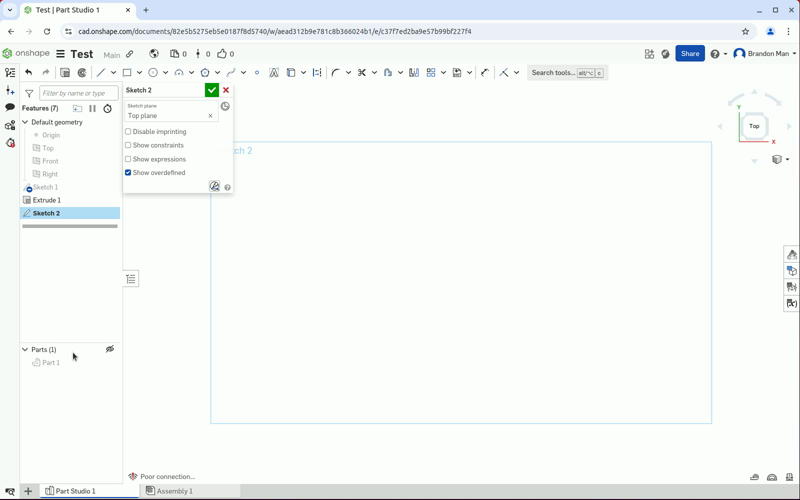
key(c)
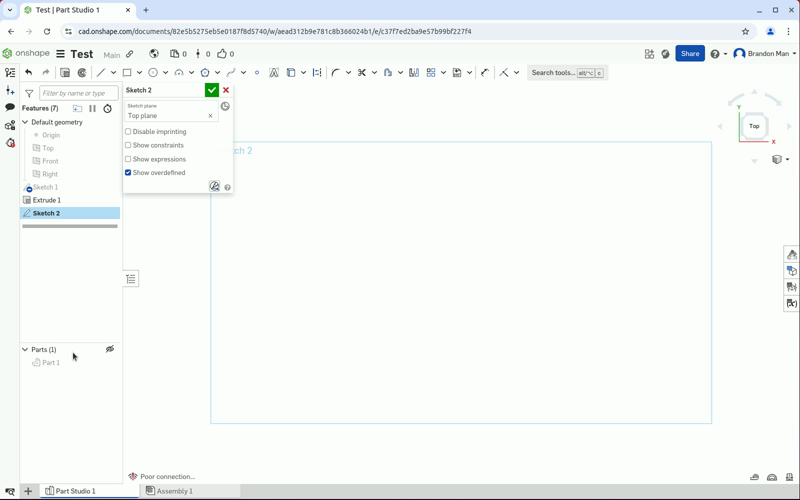
key_down(shift)
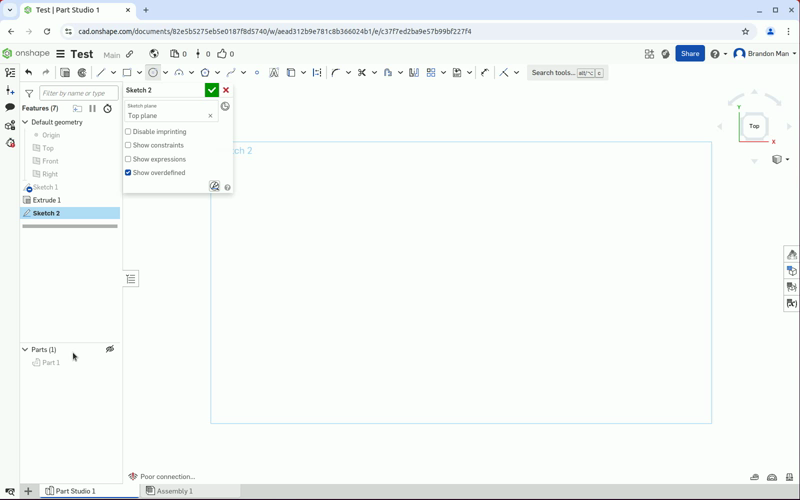
mouse_move(461, 282)
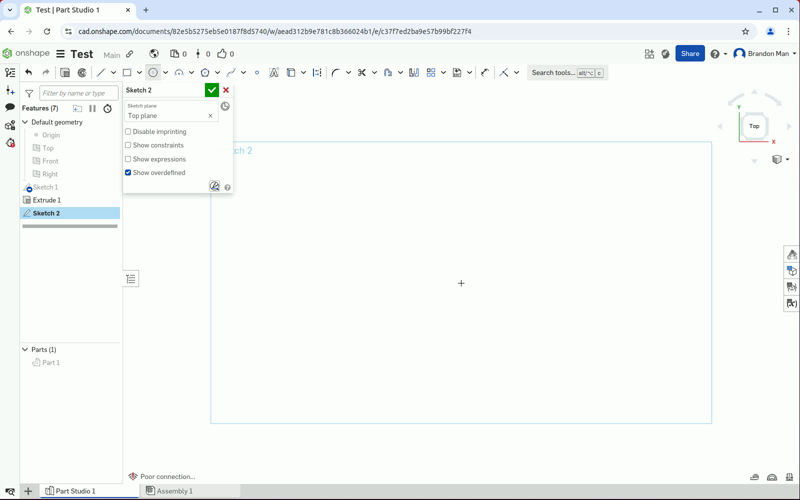
click(461, 282)
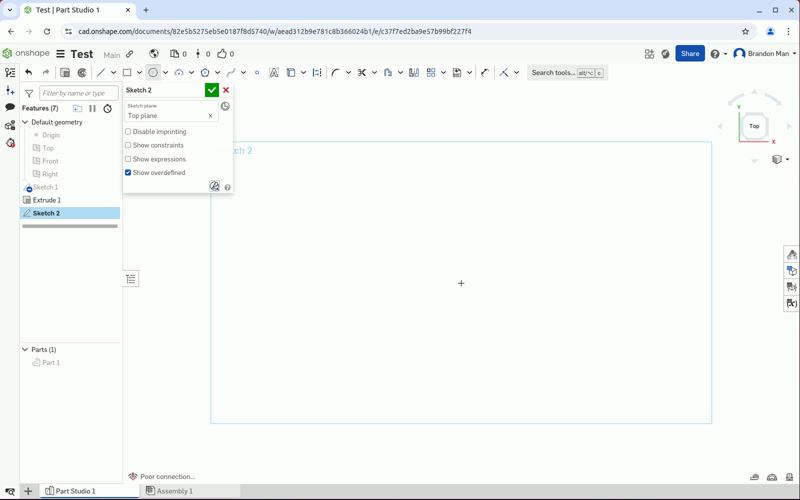
key_up(shift)
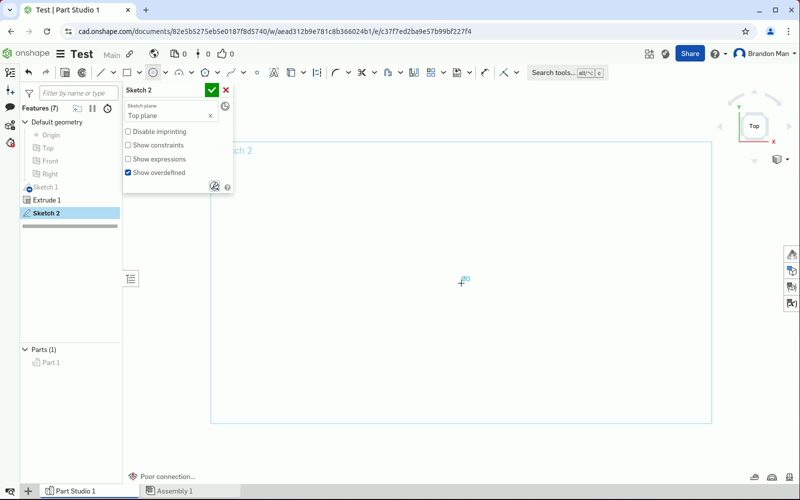
mouse_move(549, 282)
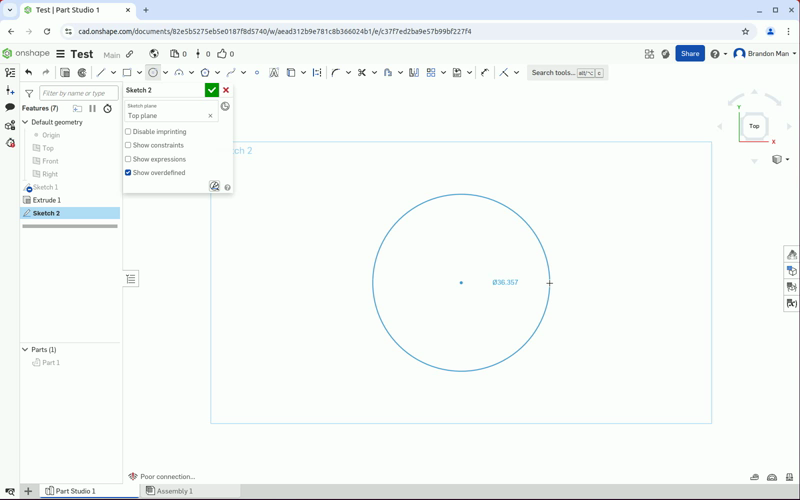
click(549, 282)
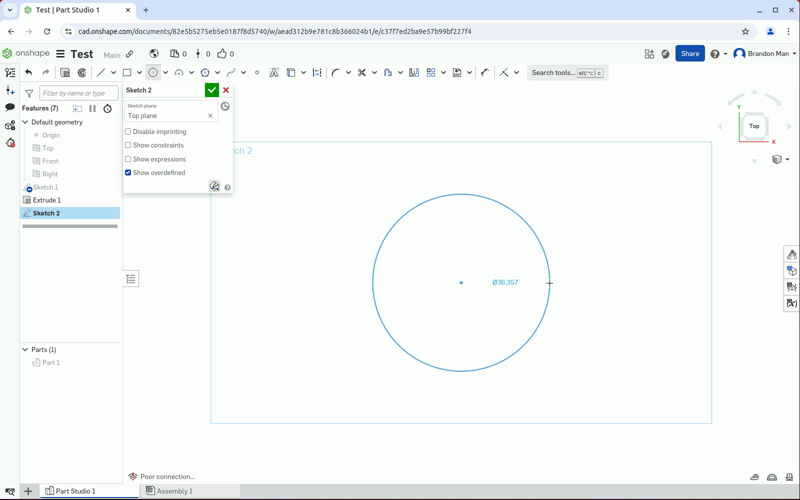
key(esc)
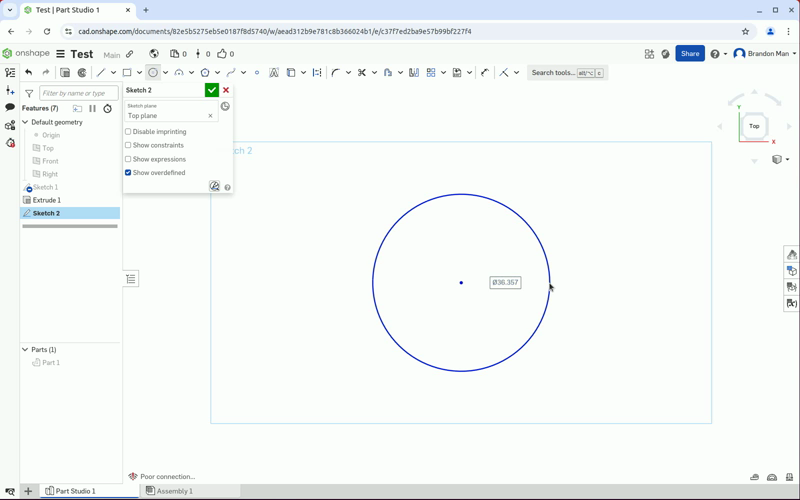
mouse_move(473, 346)
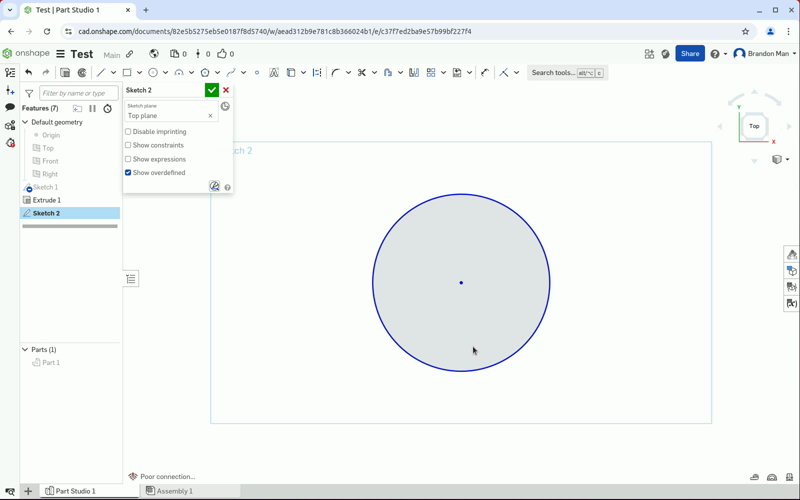
click(473, 346)
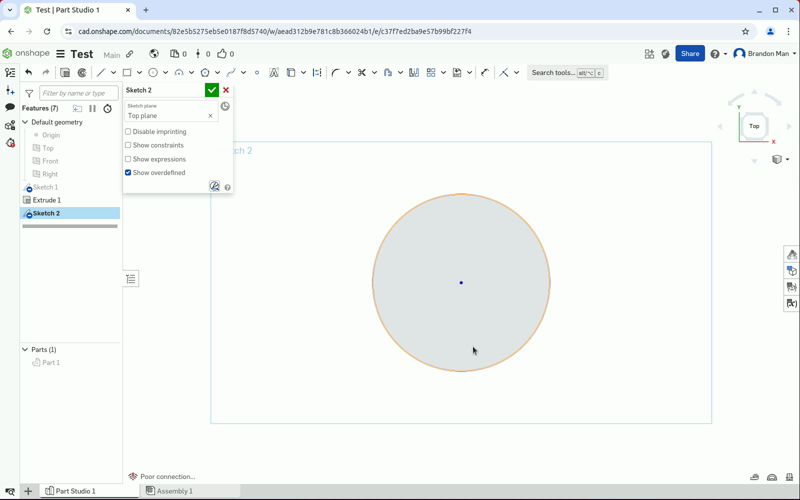
mouse_move(73, 352)
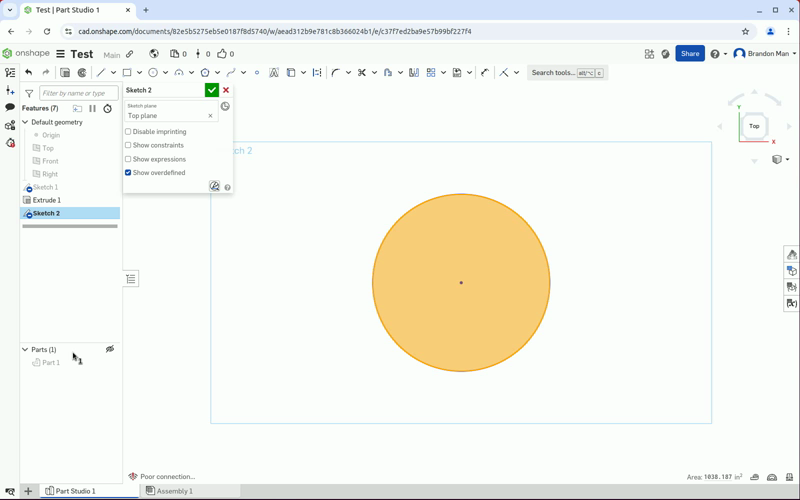
key(shift+y)
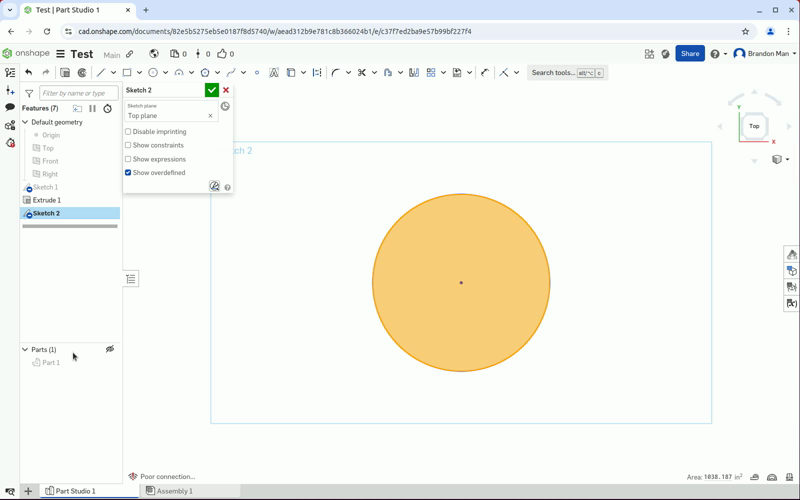
key(shift+e)
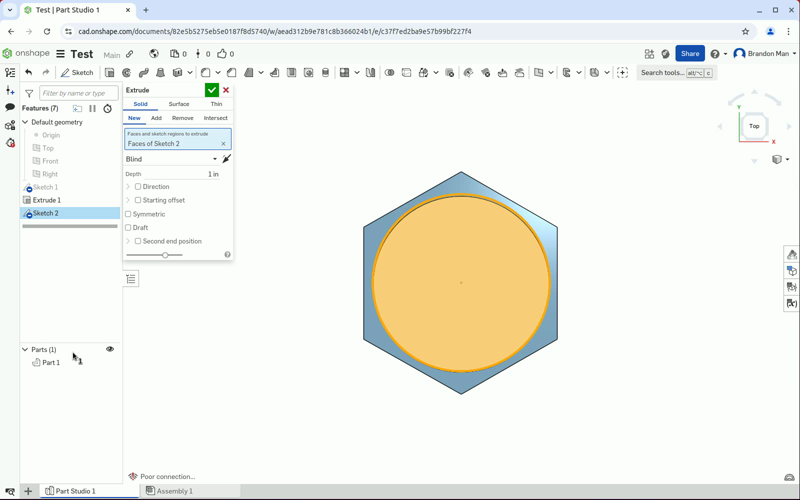
mouse_move(143, 106)
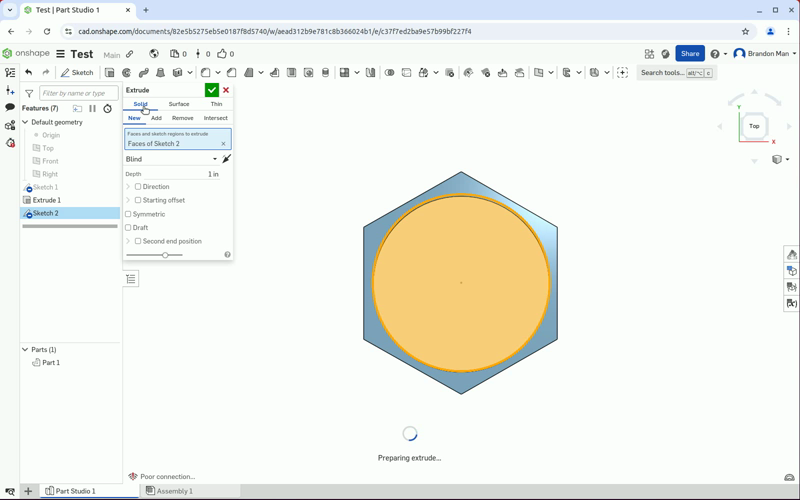
click(143, 106)
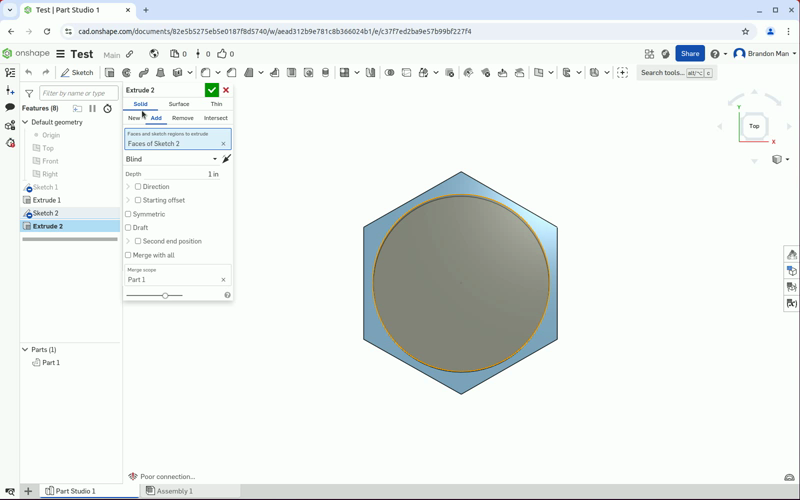
mouse_move(137, 120)
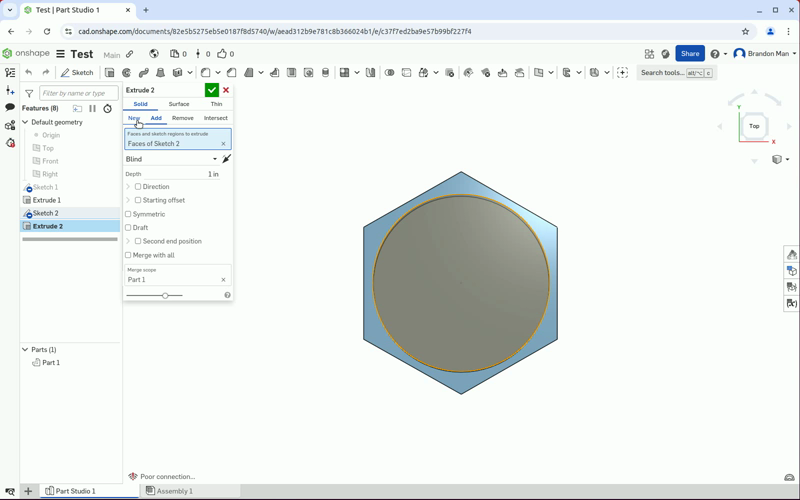
click(137, 120)
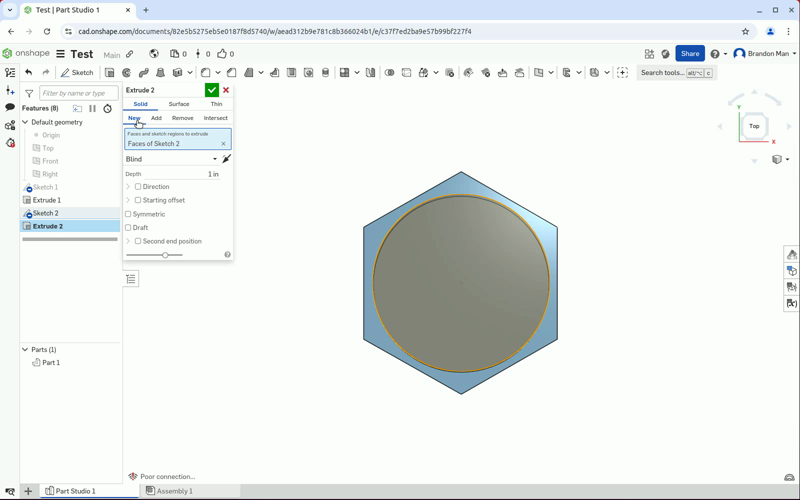
key(tab, 4)
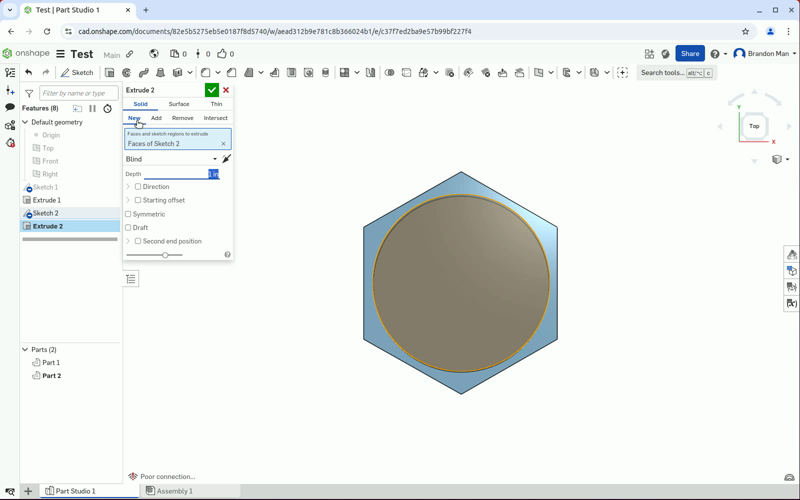
text(8.906)
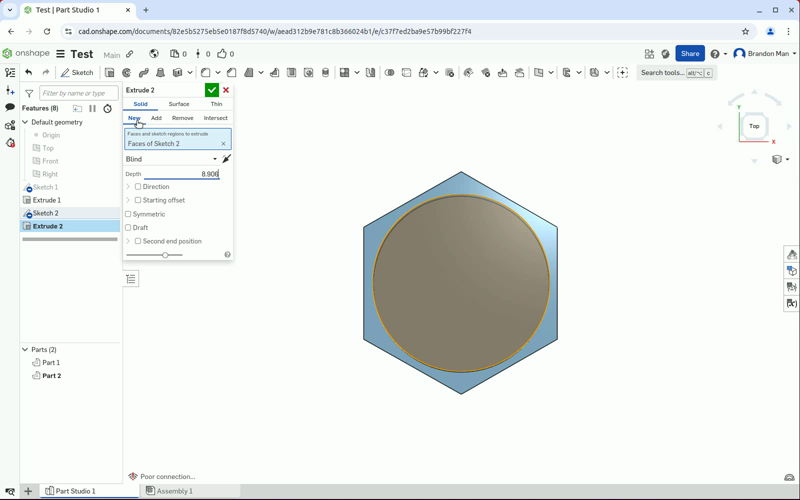
key(enter)
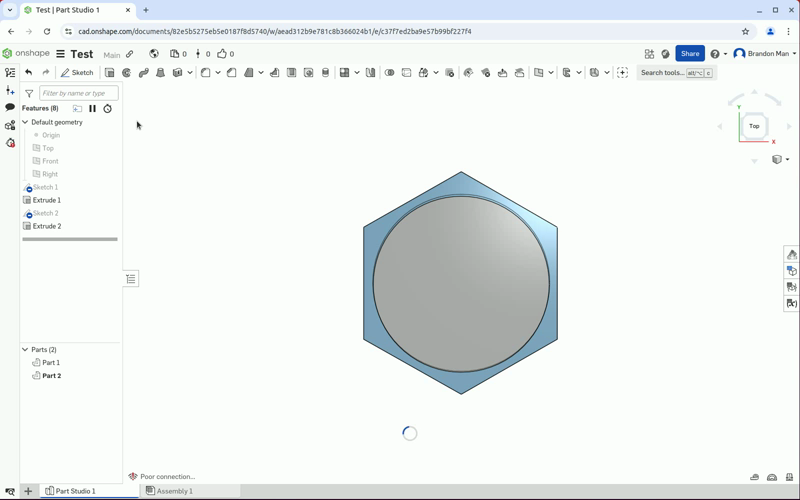
key(shift+h)
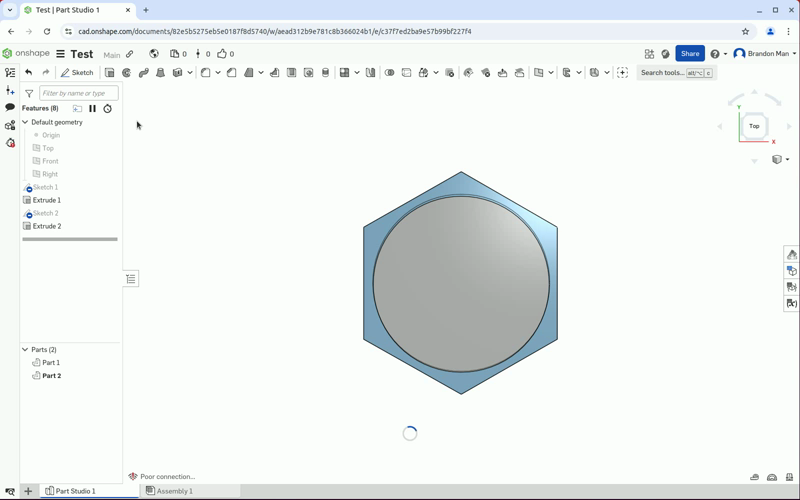
key(shift+h)
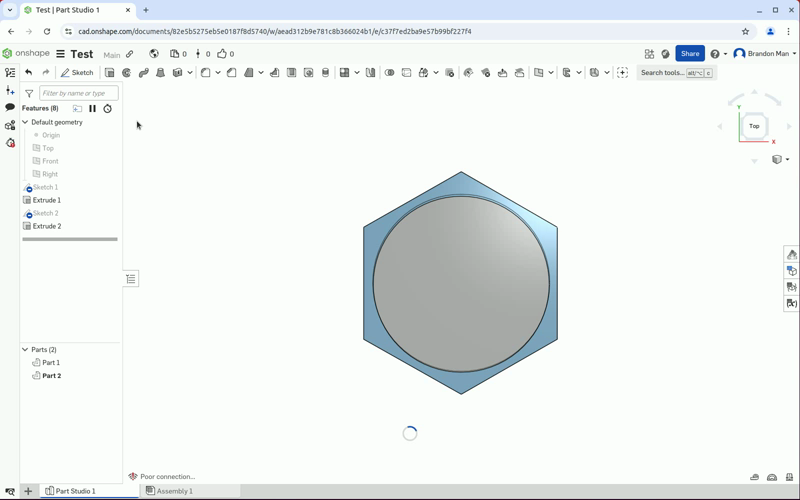
key(shift+7)
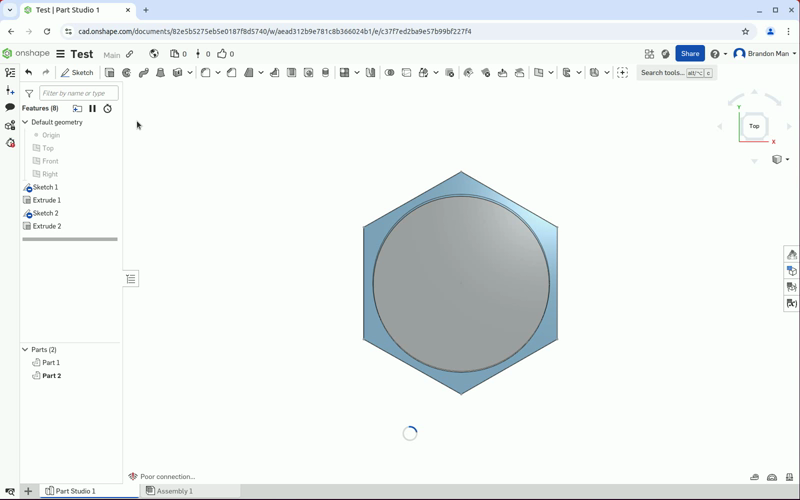
key(up, 3)
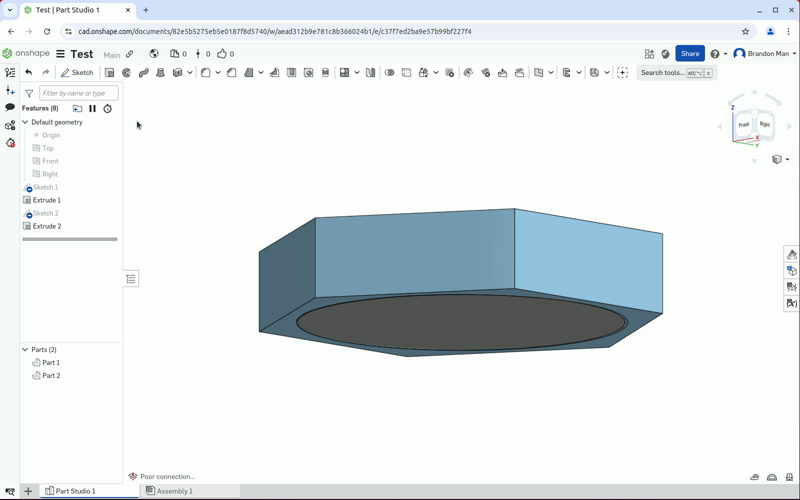
key(left, 3)
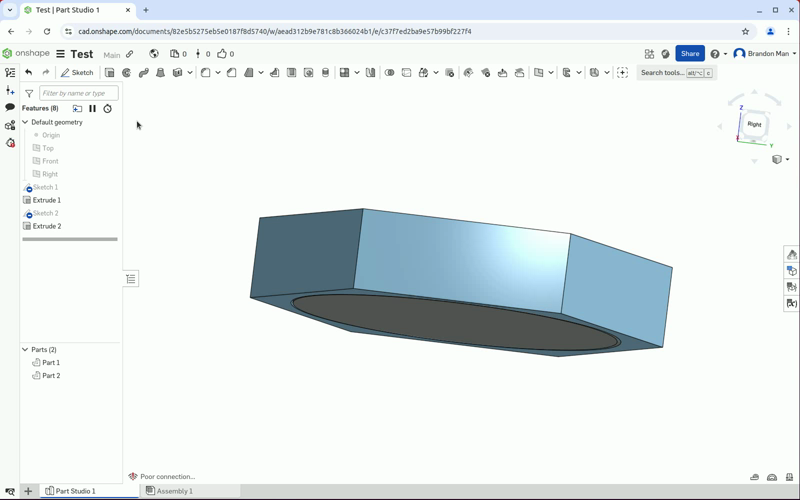
key(right, 3)
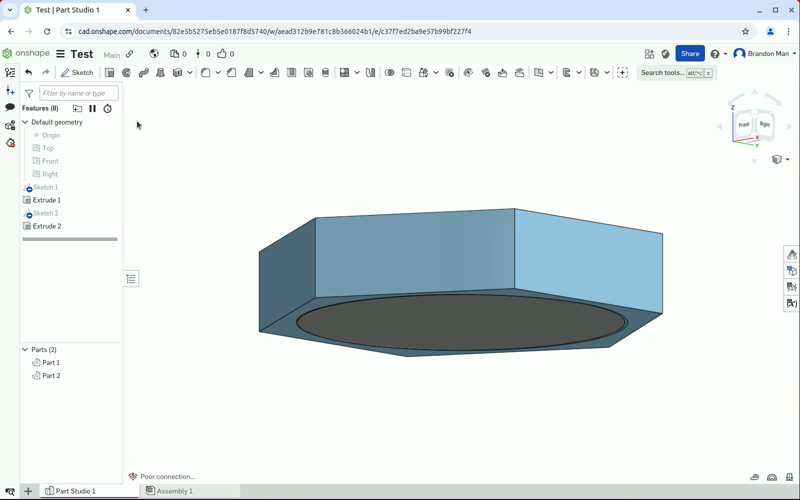
key(down, 3)
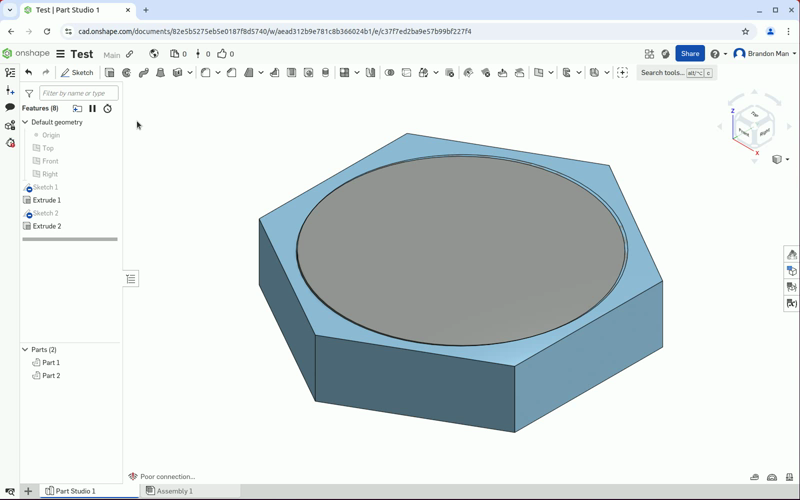
mouse_move(73, 189)
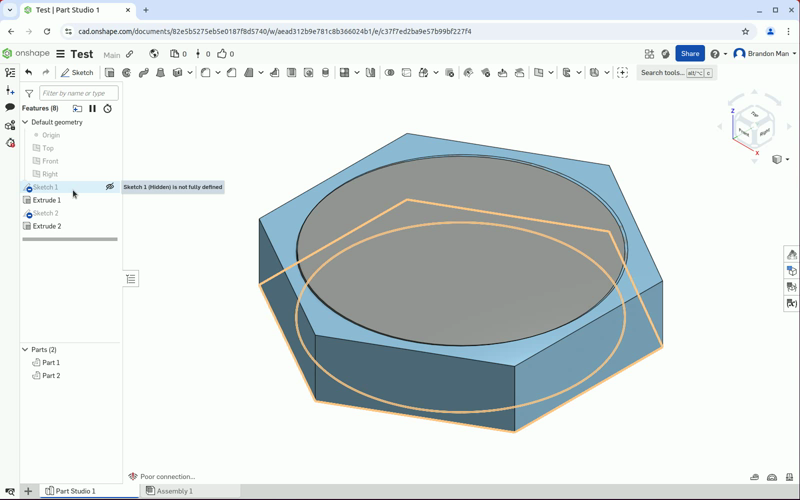
click(73, 189)